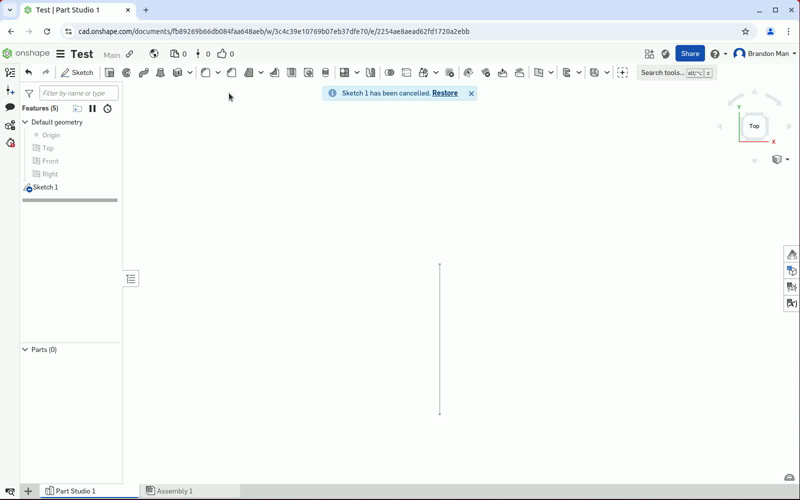
key(shift+h)
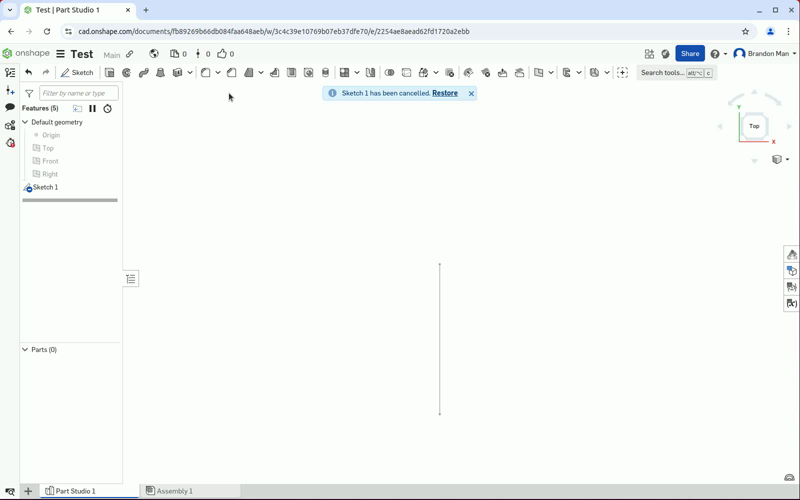
key(shift+s)
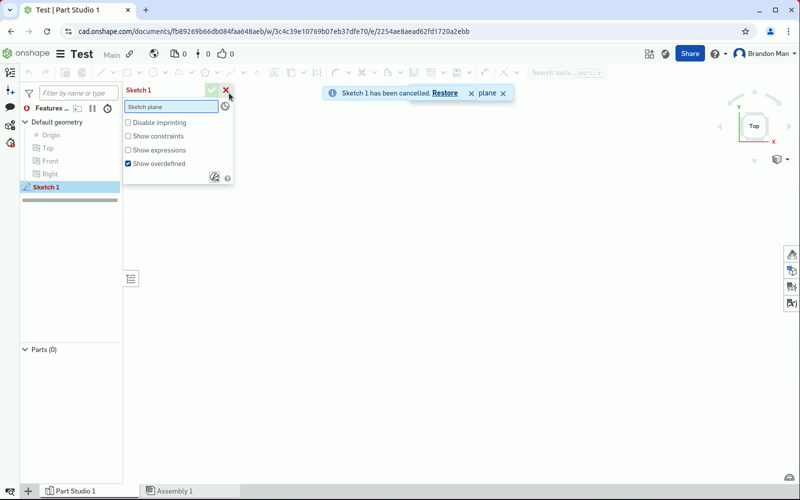
mouse_move(73, 150)
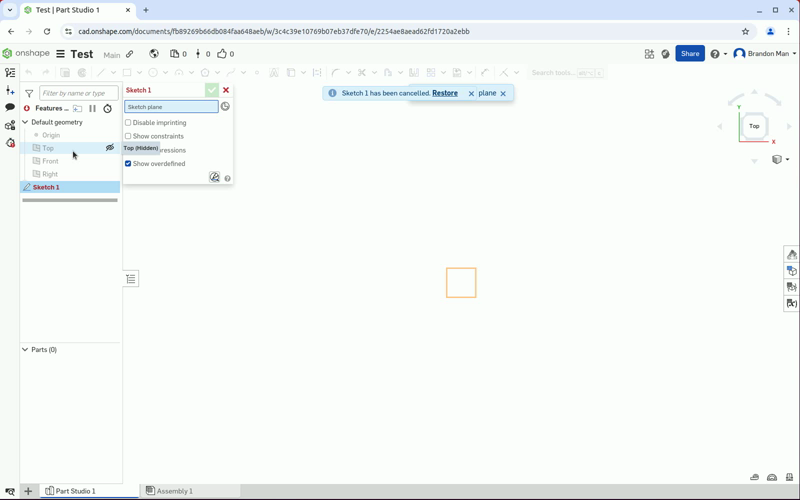
click(73, 150)
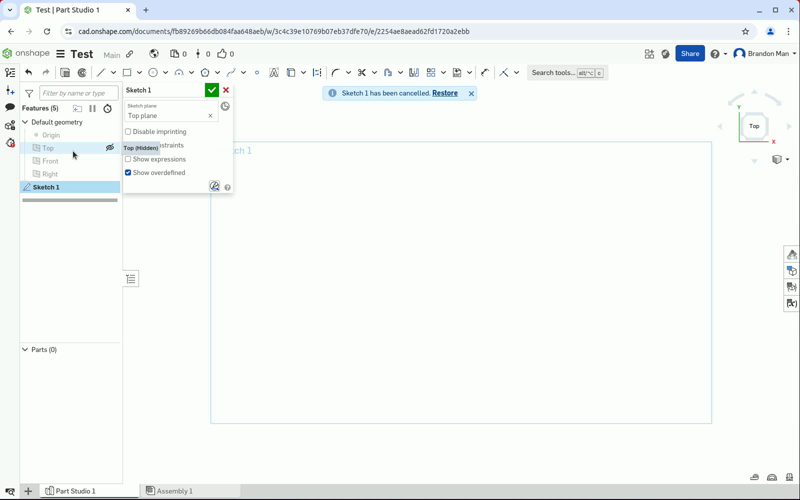
mouse_move(73, 352)
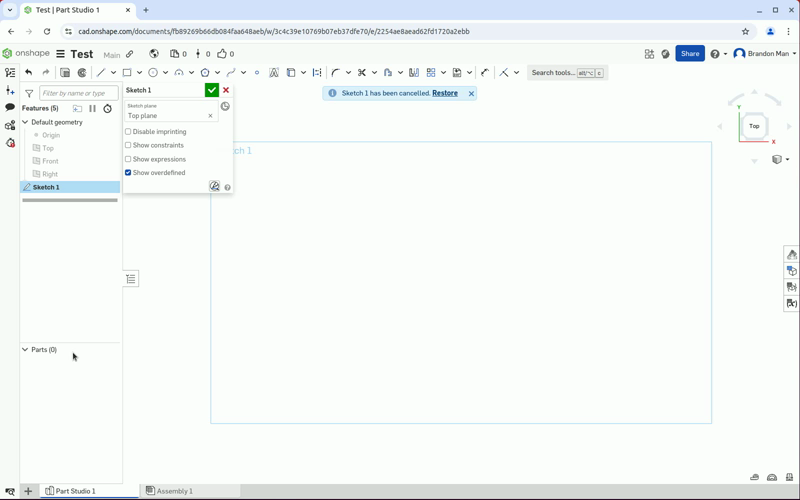
key(y)
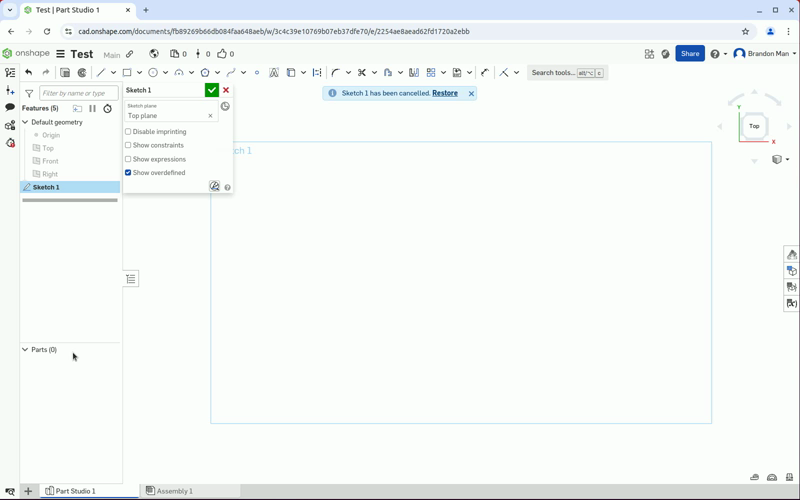
key(l)
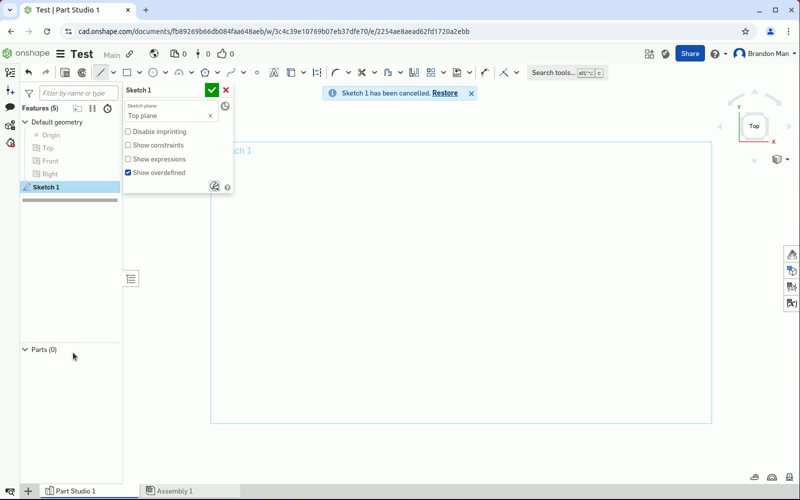
key_down(shift)
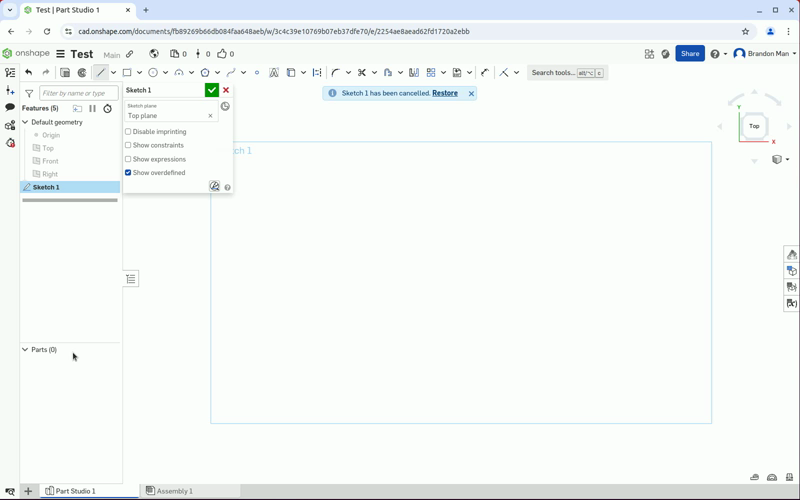
mouse_move(412, 318)
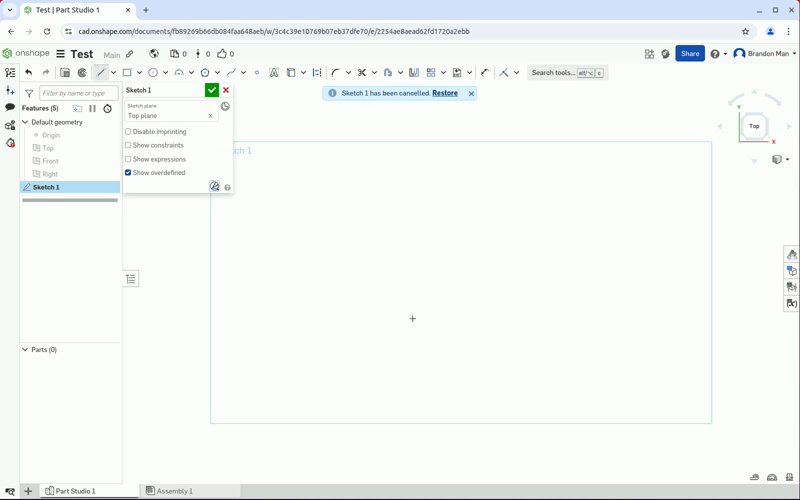
click(412, 318)
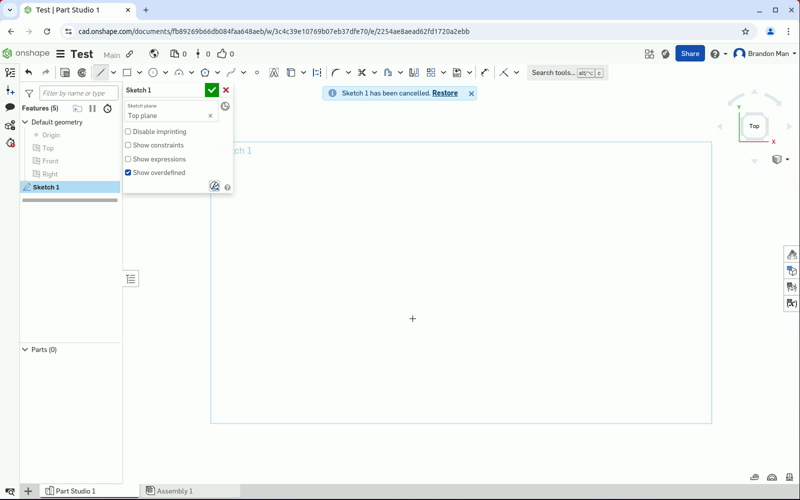
key_up(shift)
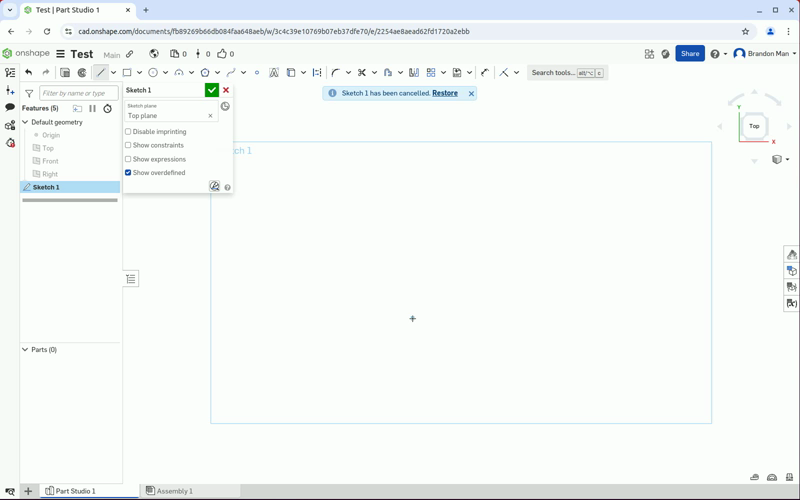
key_down(shift)
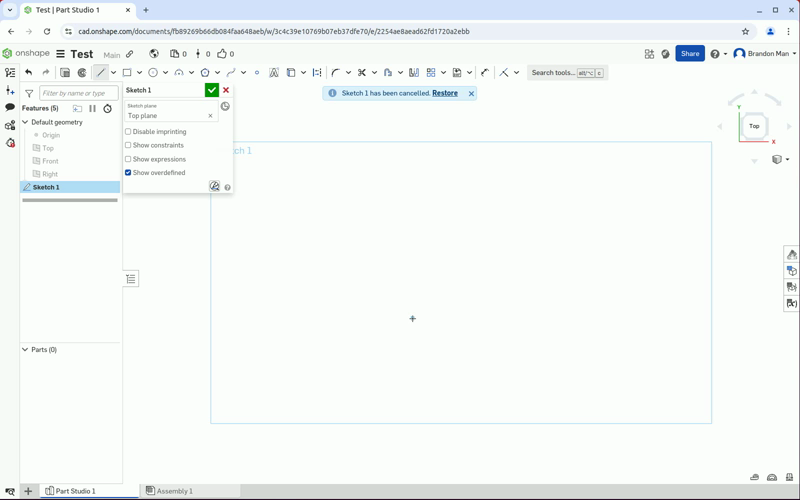
mouse_move(507, 318)
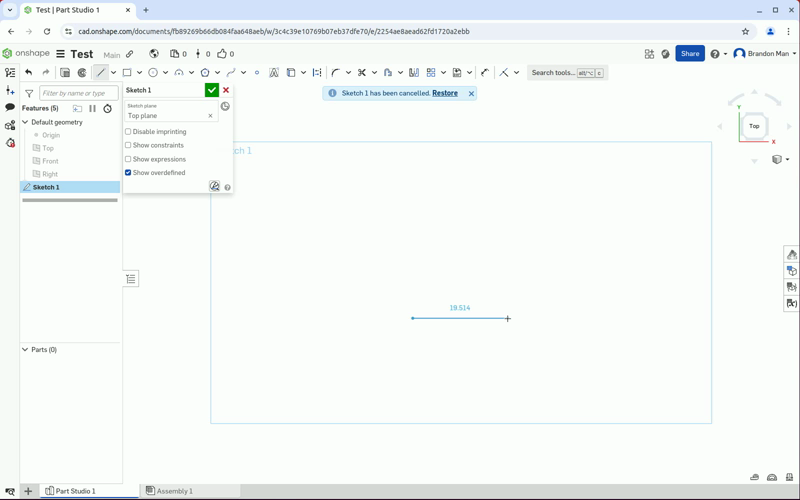
click(507, 318)
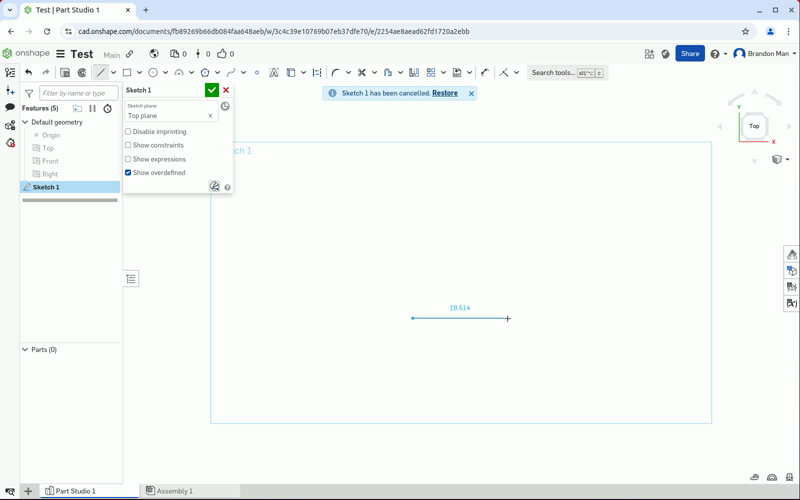
key_up(shift)
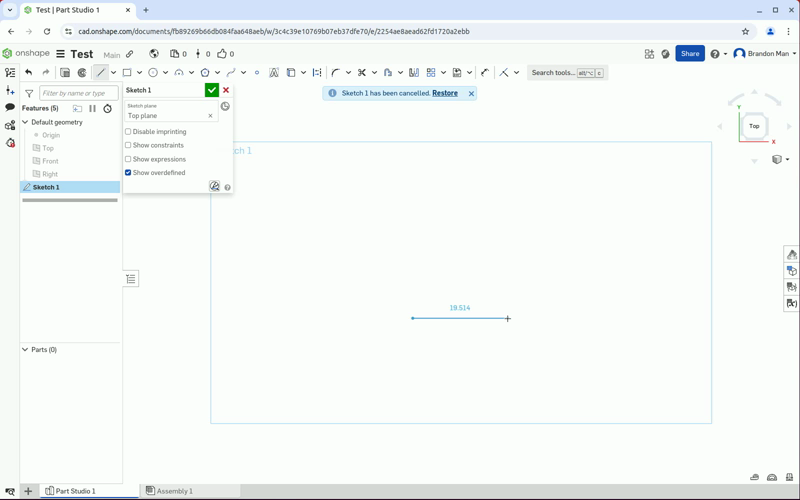
key_down(shift)
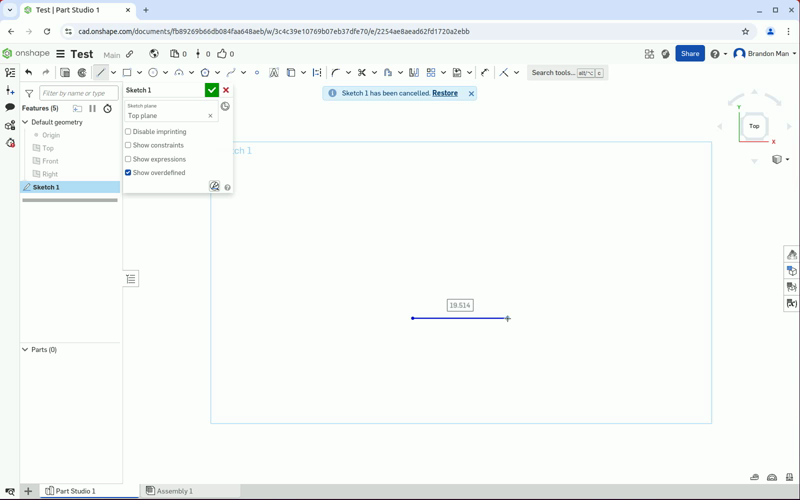
mouse_move(507, 249)
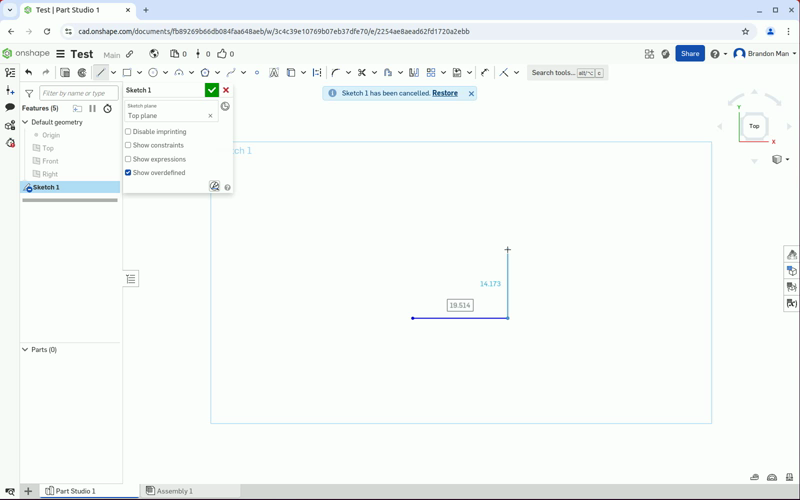
click(507, 249)
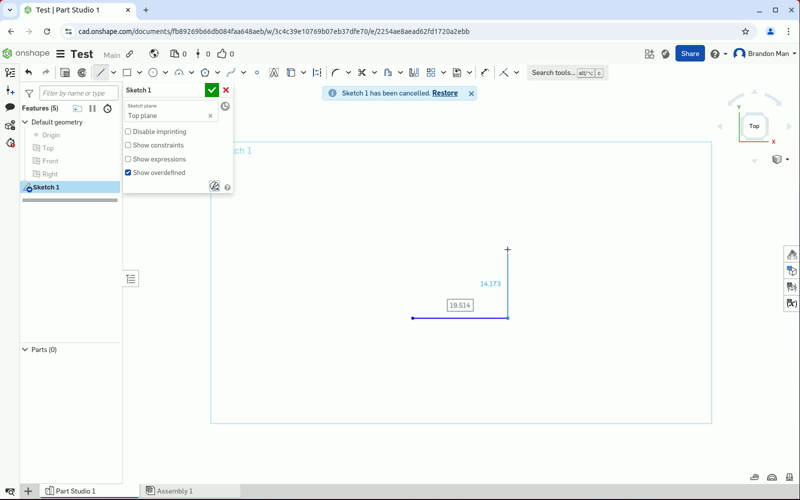
key_up(shift)
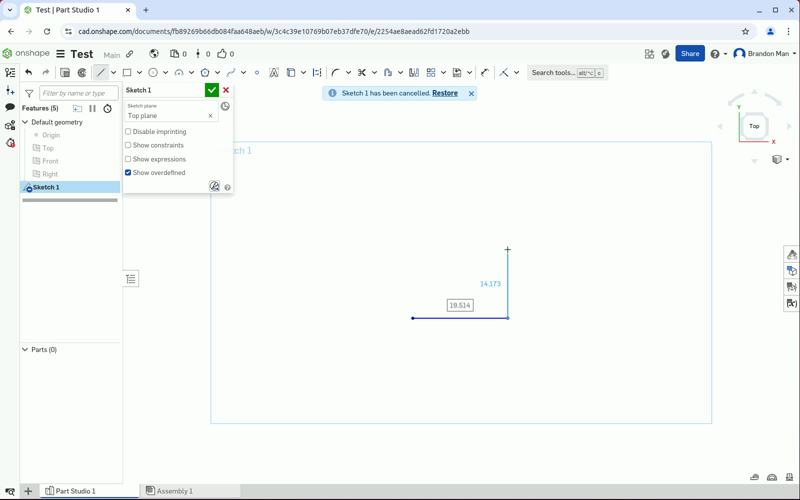
key_down(shift)
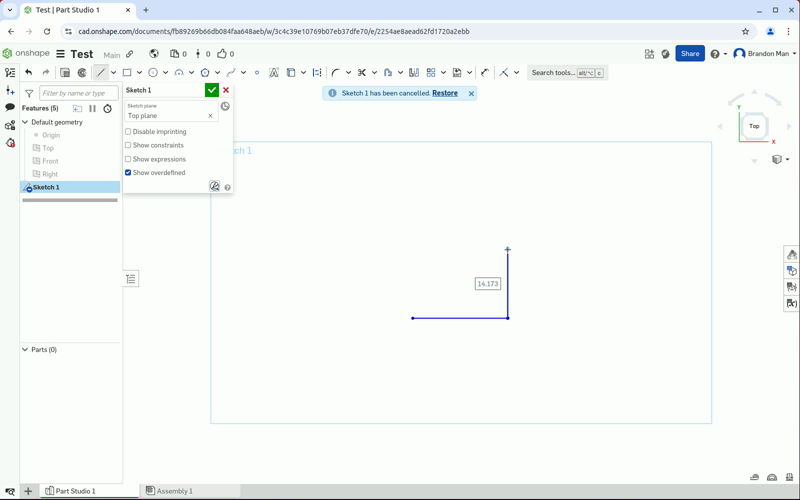
mouse_move(412, 249)
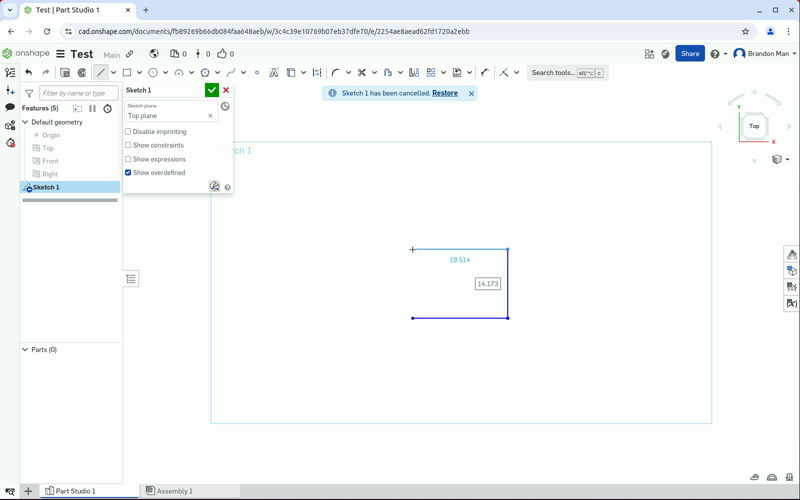
click(412, 249)
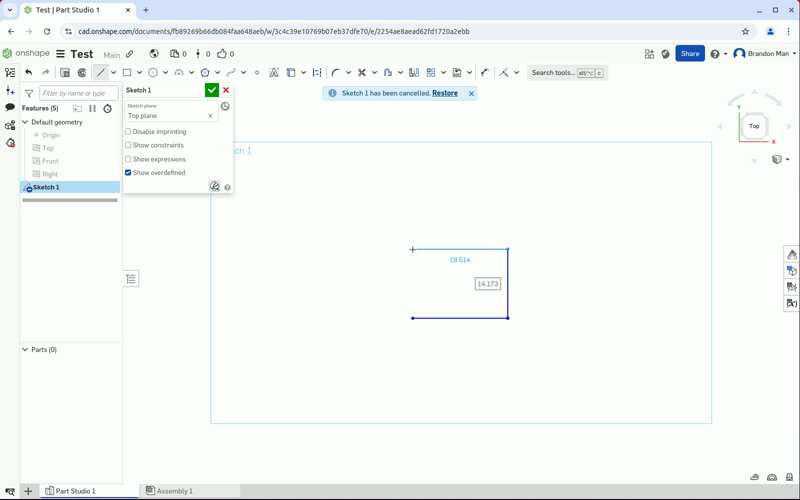
key_up(shift)
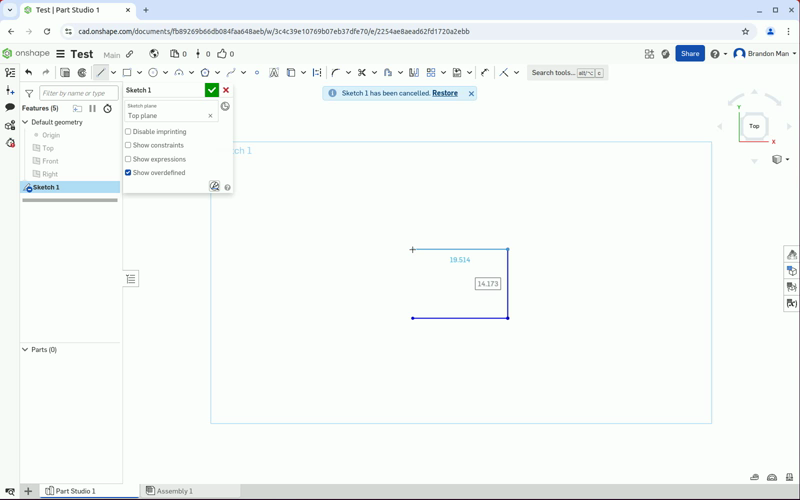
key_down(shift)
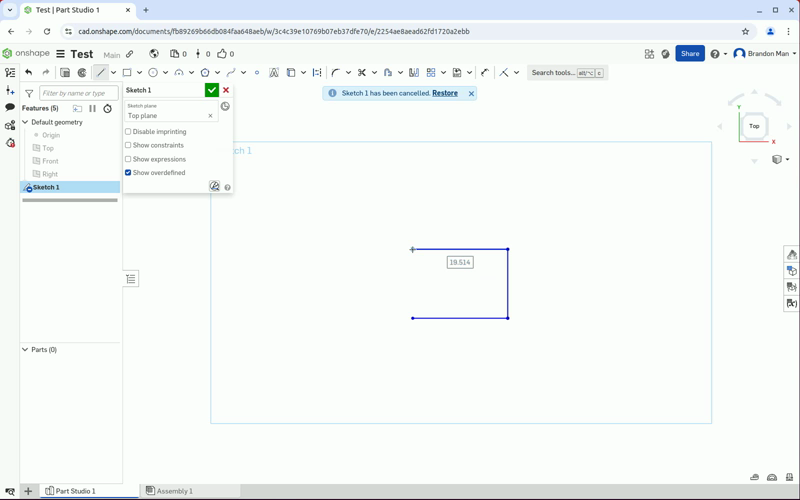
mouse_move(412, 318)
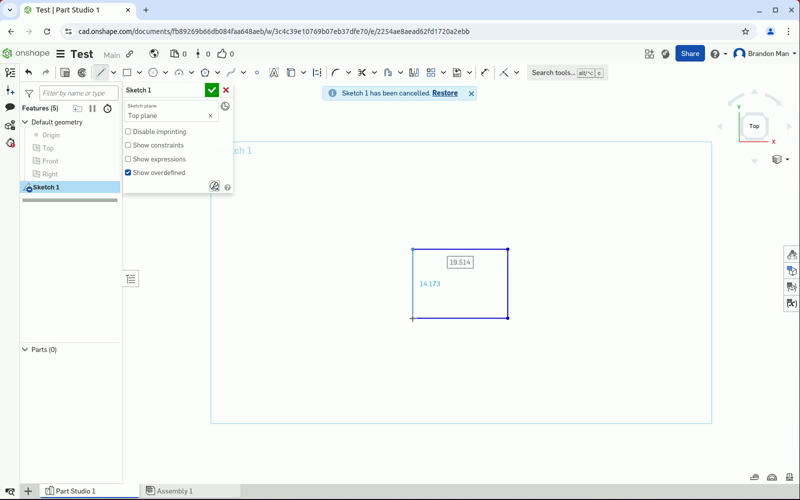
key_up(shift)
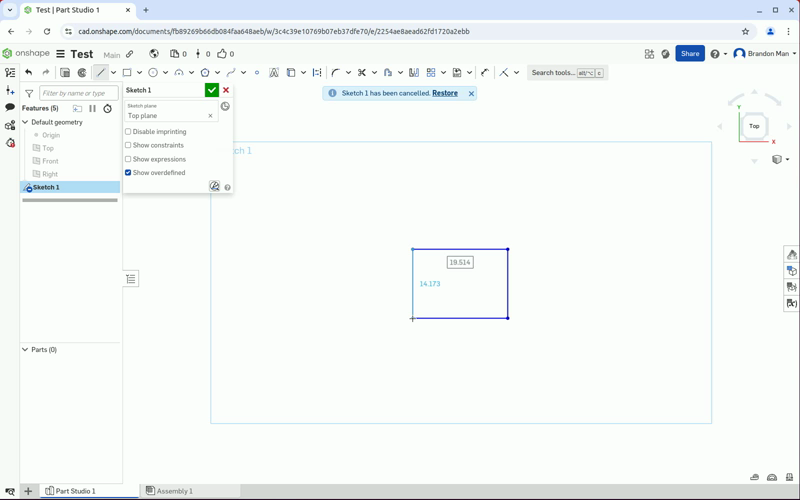
click(412, 318)
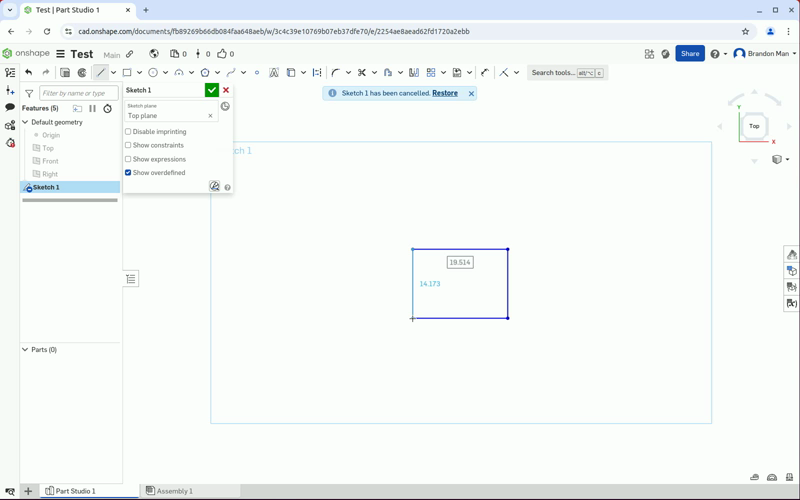
key(esc)
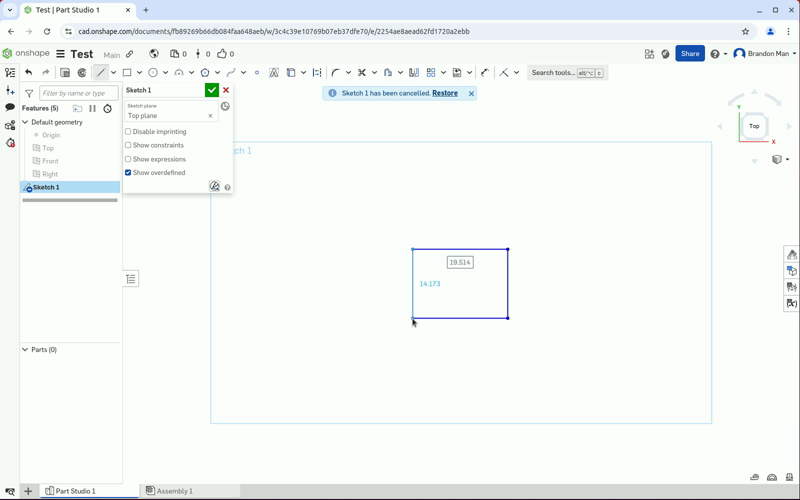
mouse_move(463, 287)
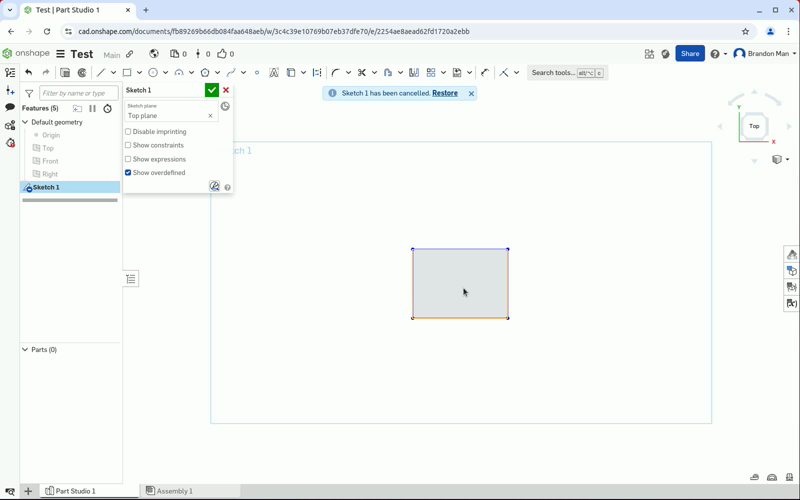
click(463, 287)
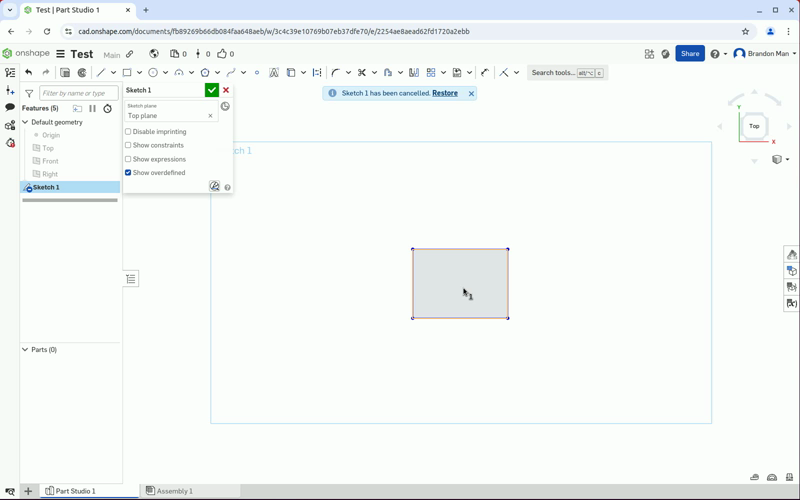
mouse_move(73, 352)
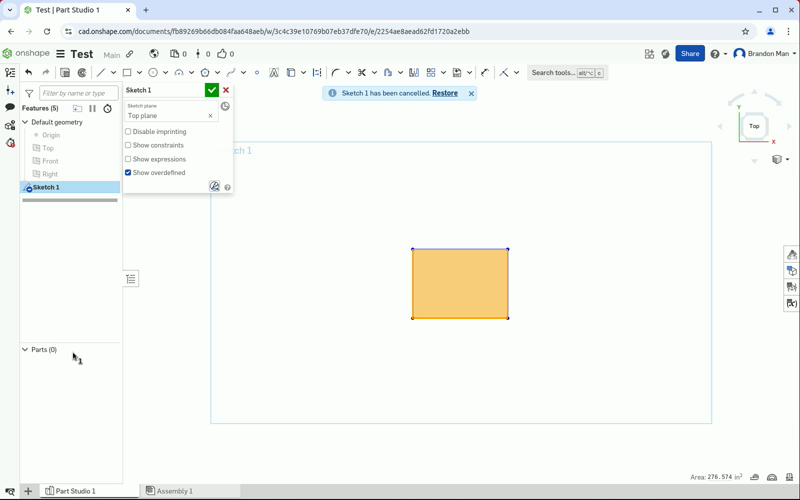
key(shift+y)
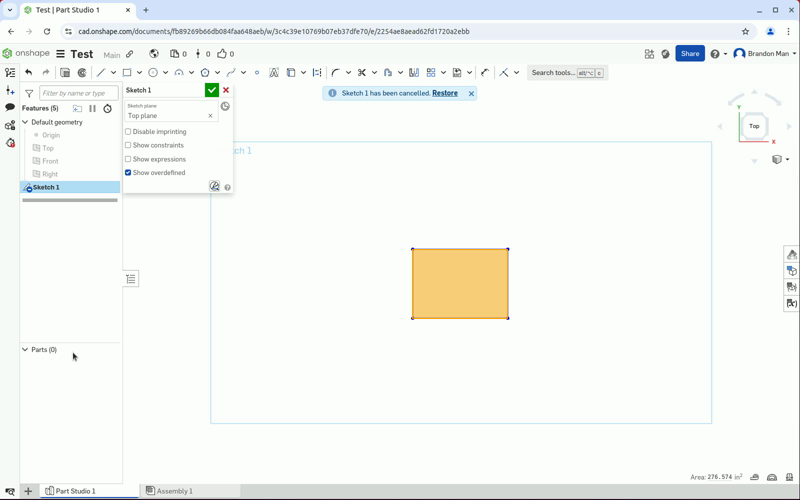
key(shift+e)
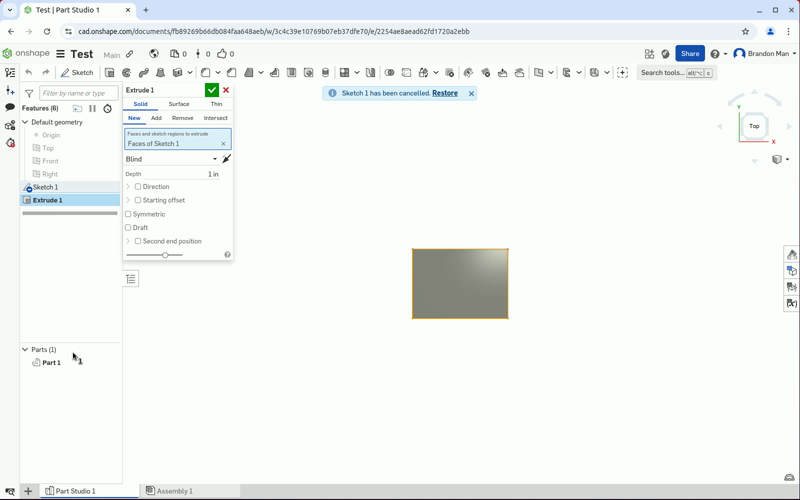
mouse_move(143, 106)
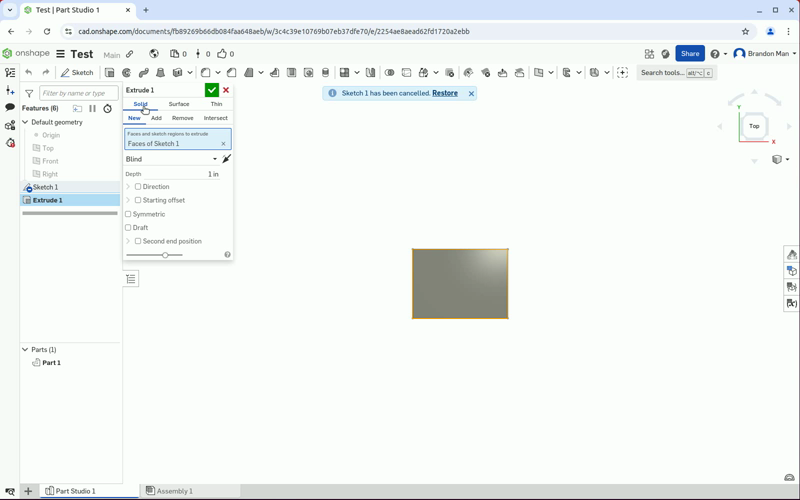
click(143, 106)
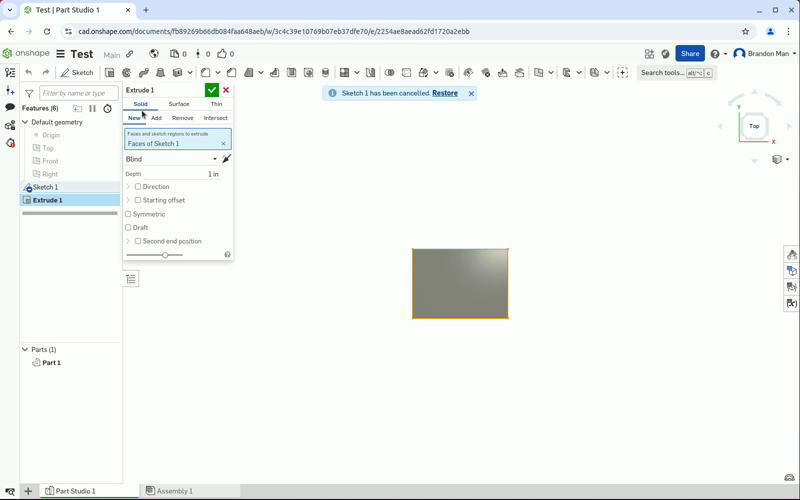
mouse_move(137, 120)
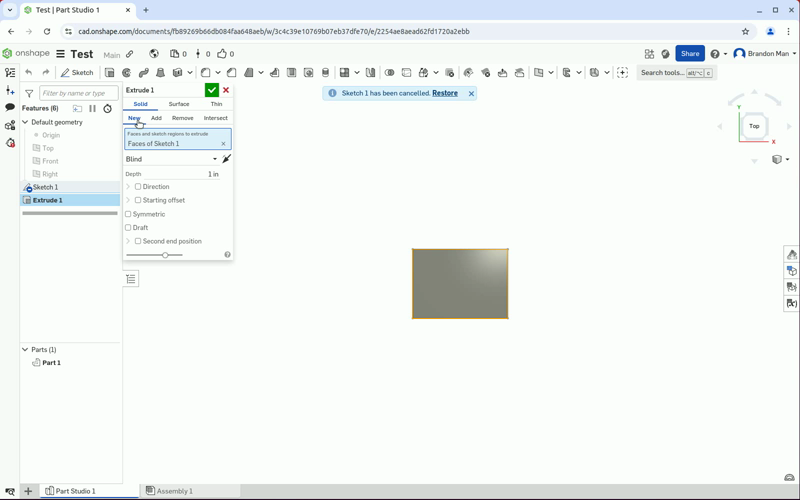
click(137, 120)
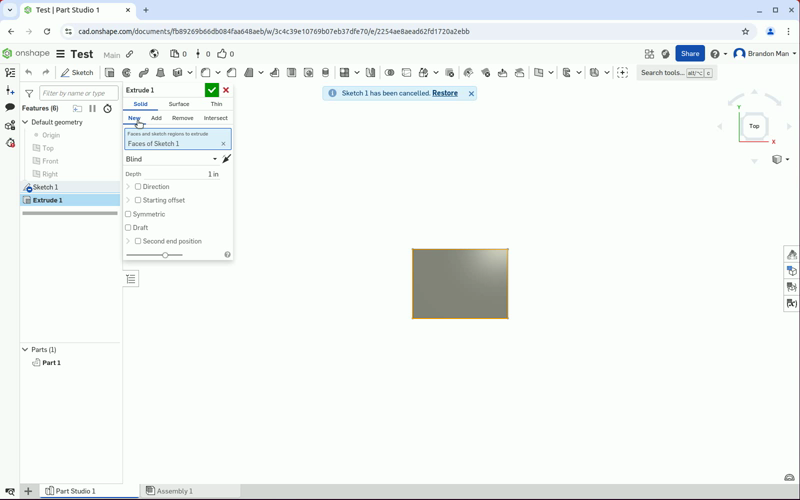
key(tab, 4)
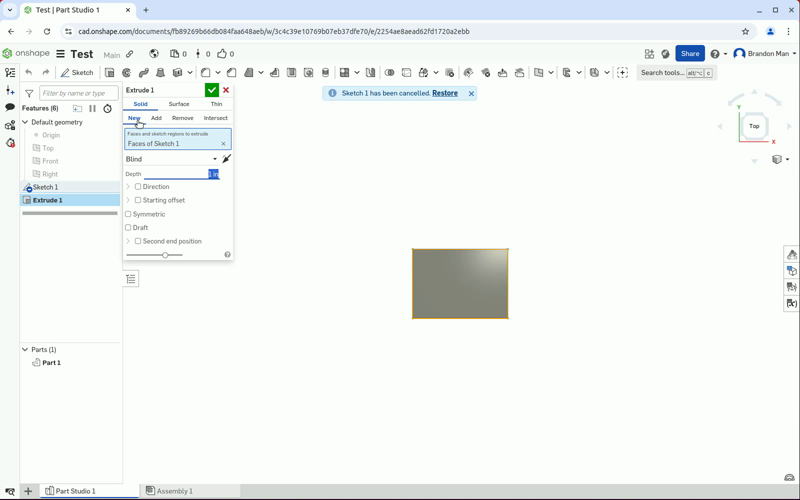
text(13.961)
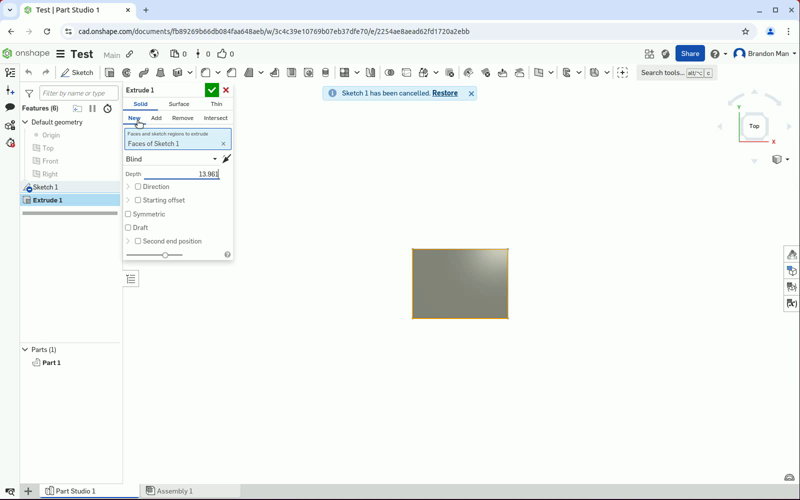
key(enter)
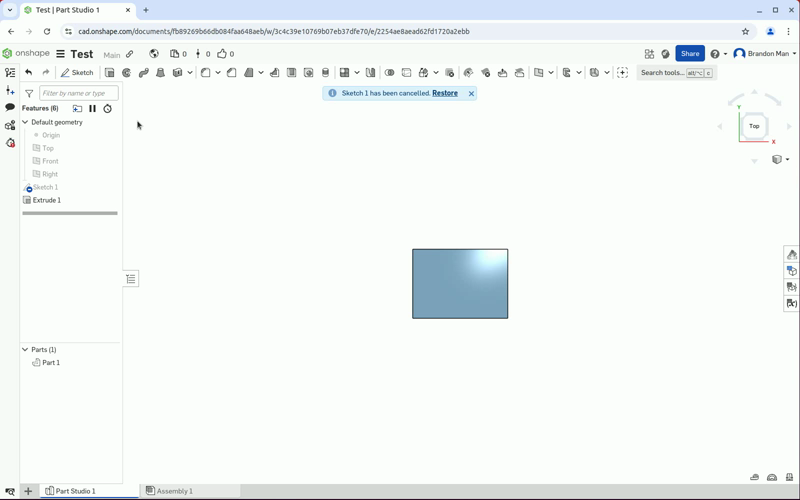
key(shift+h)
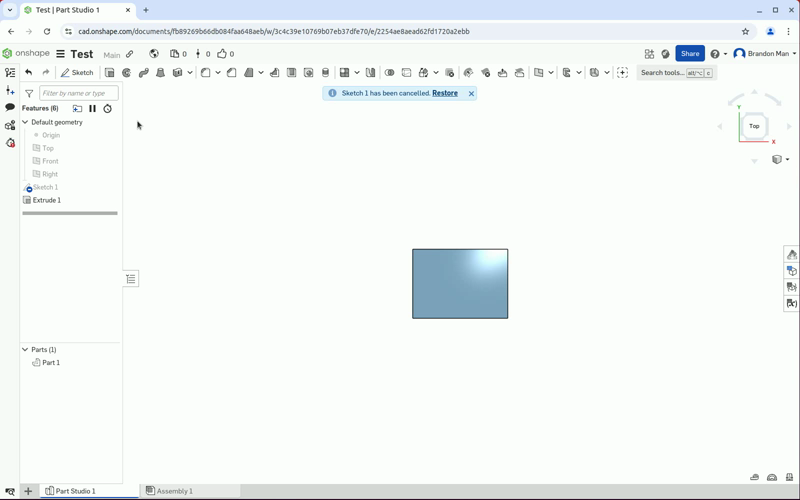
key(shift+h)
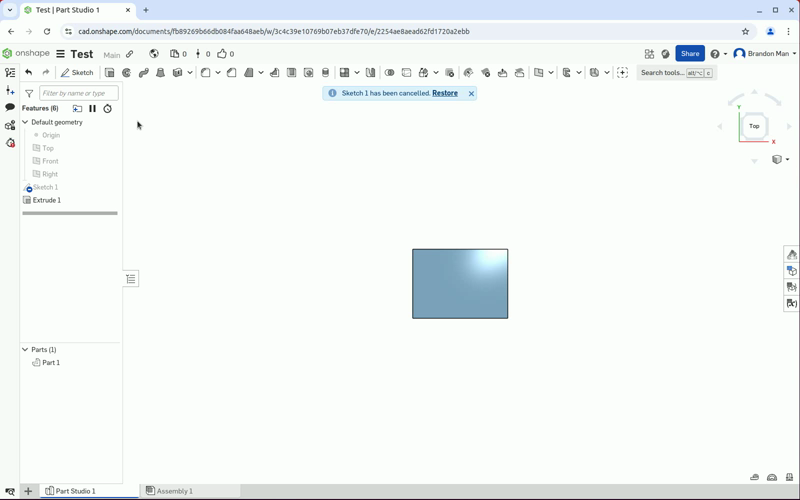
mouse_move(73, 189)
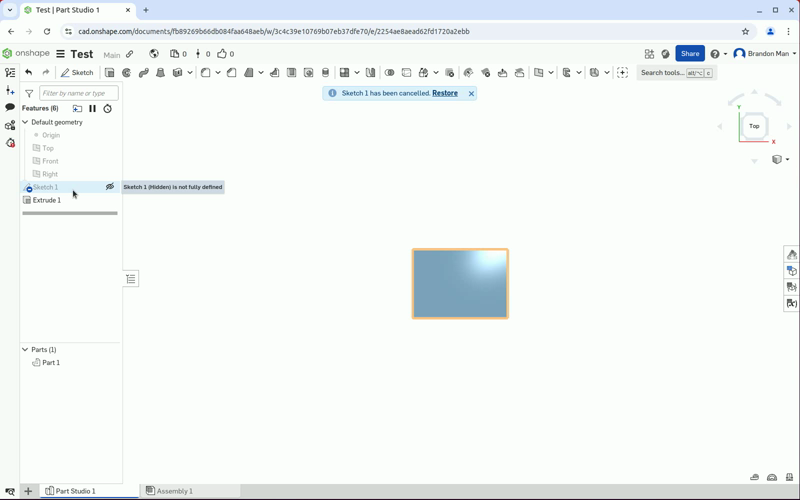
click(73, 189)
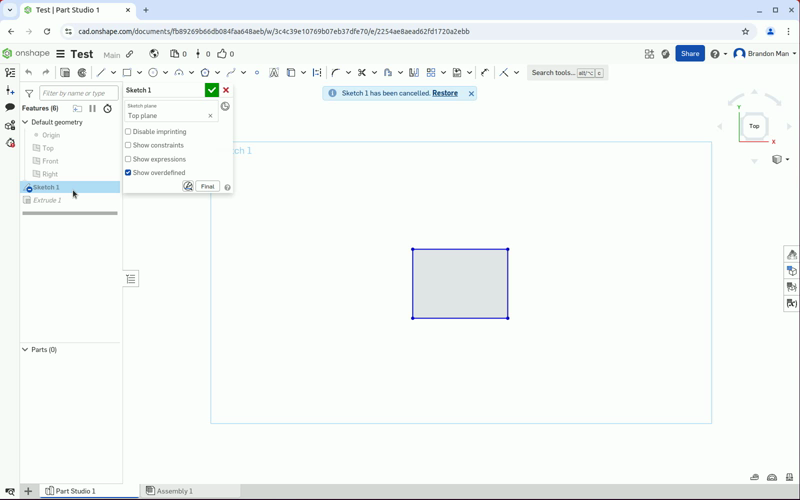
mouse_move(229, 92)
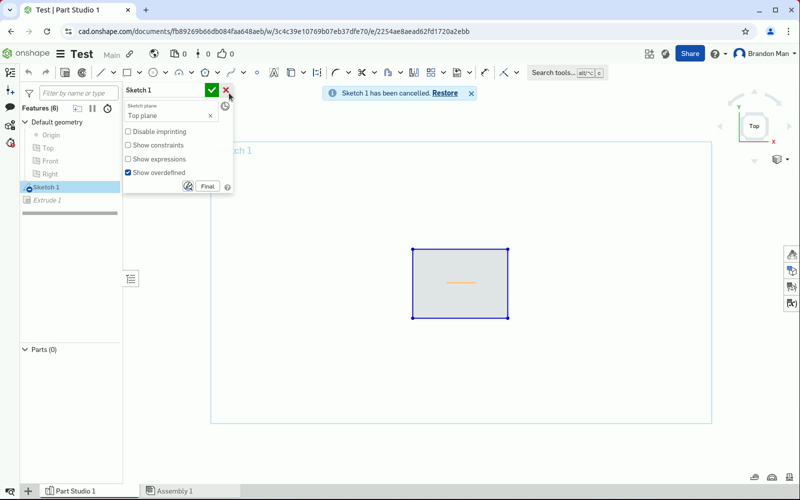
click(229, 92)
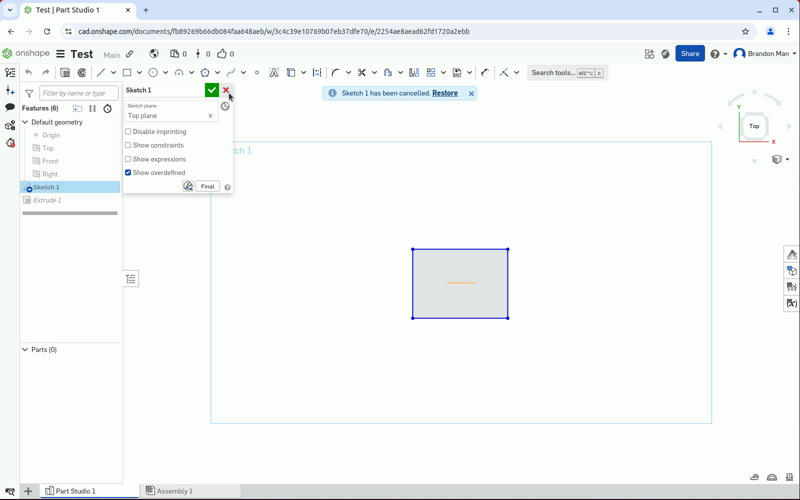
key(shift+s)
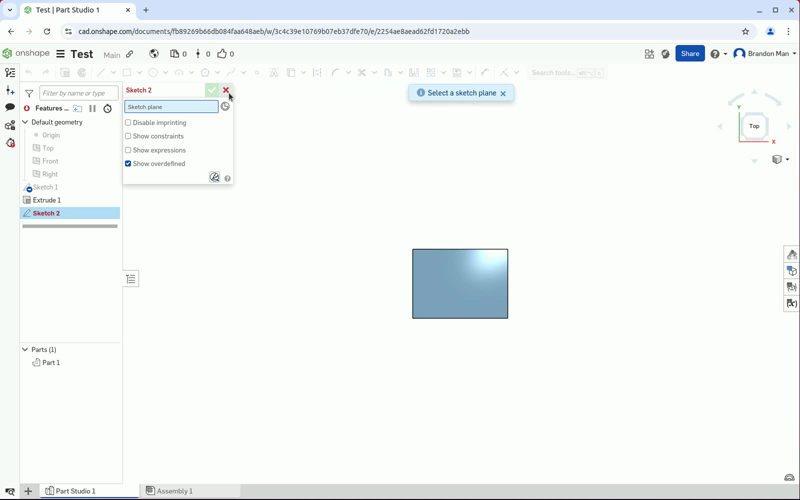
mouse_move(73, 150)
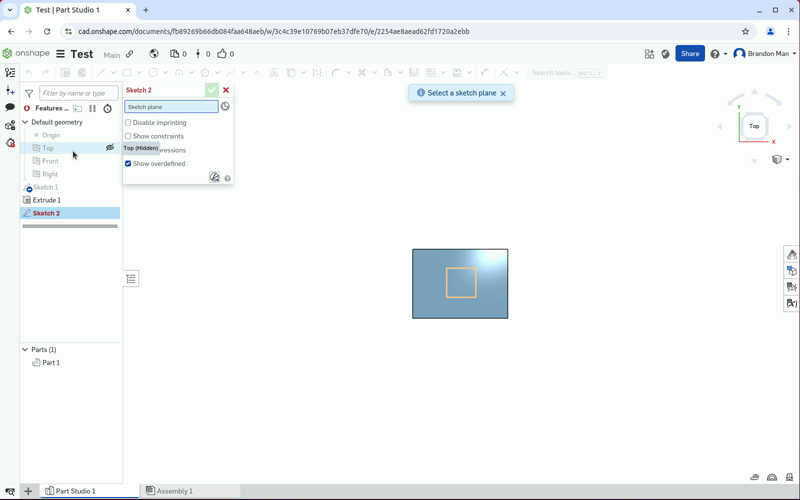
click(73, 150)
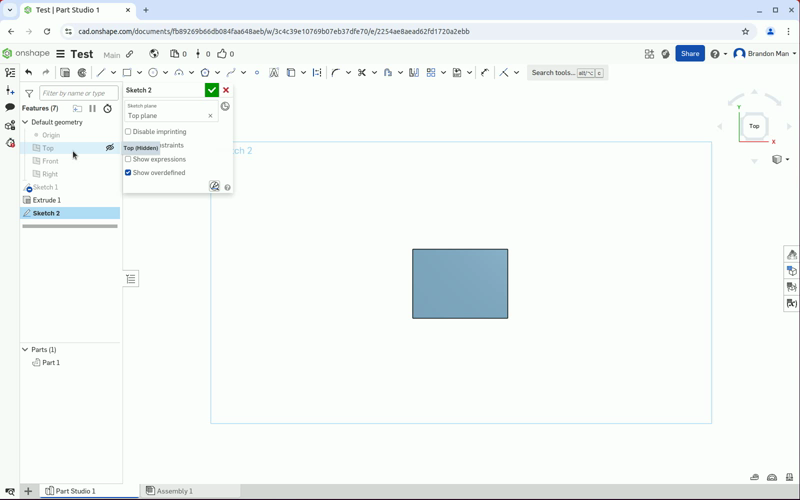
mouse_move(73, 352)
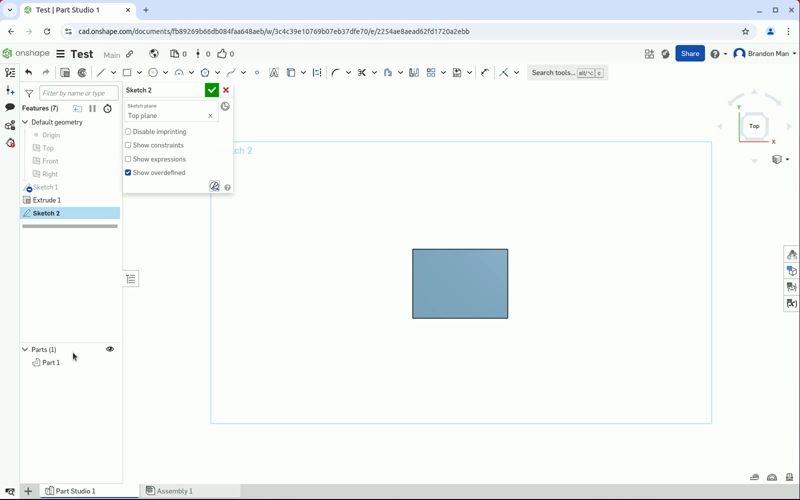
key(y)
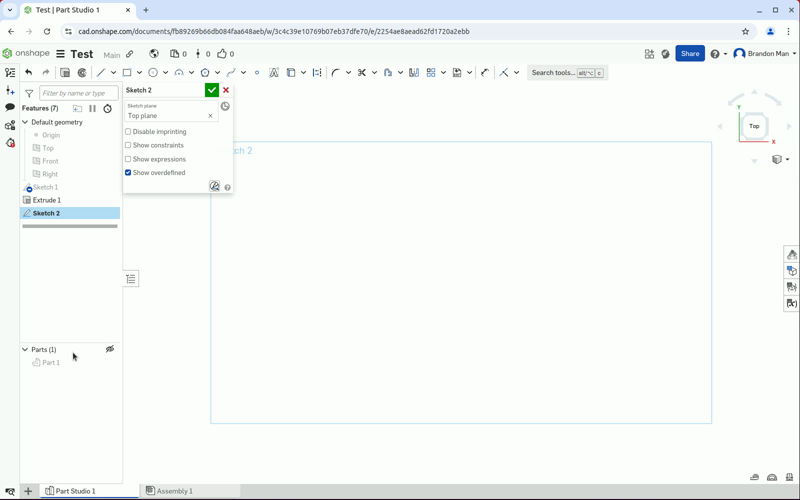
key(c)
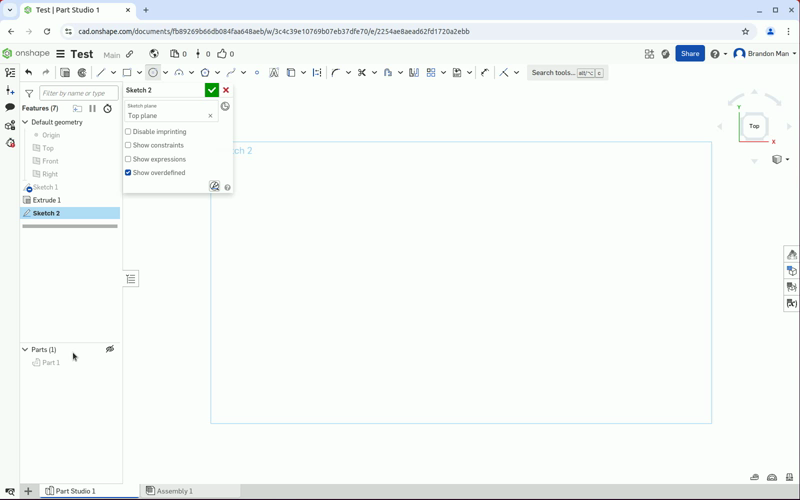
key_down(shift)
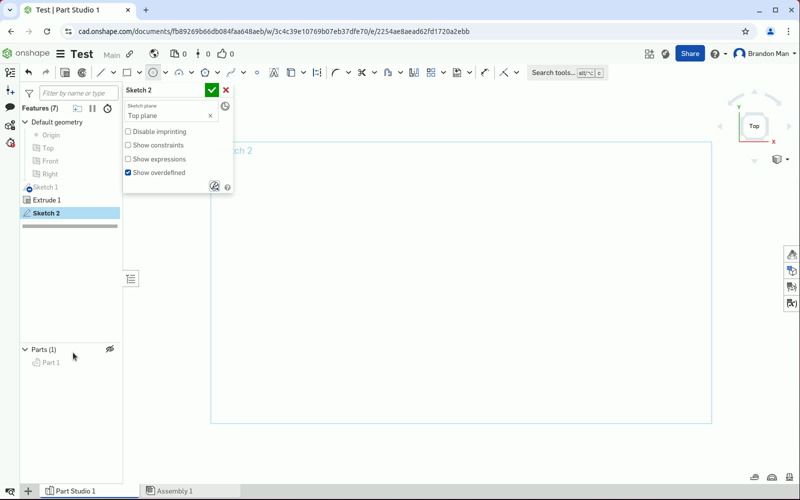
mouse_move(389, 303)
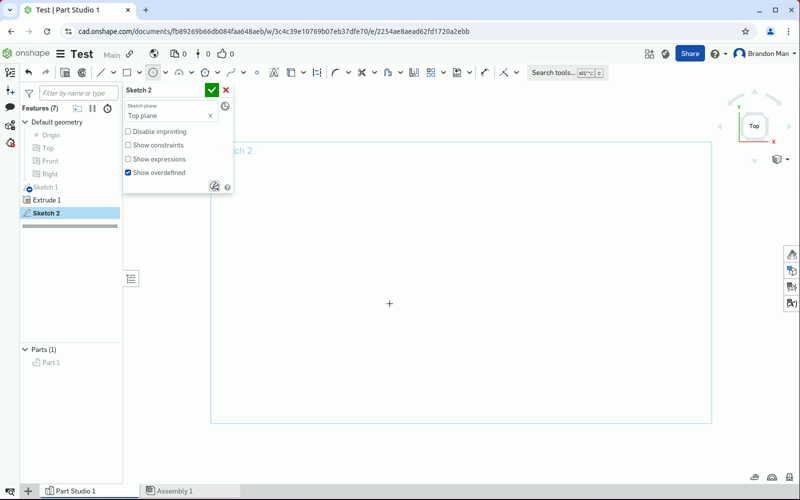
click(389, 303)
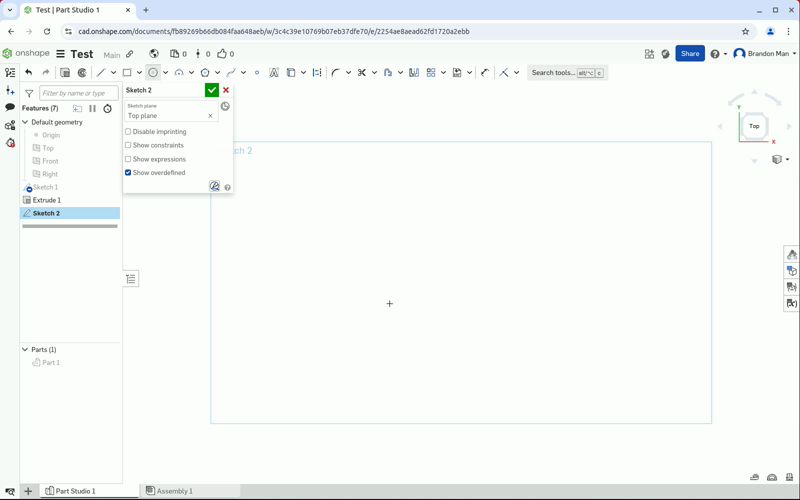
key_up(shift)
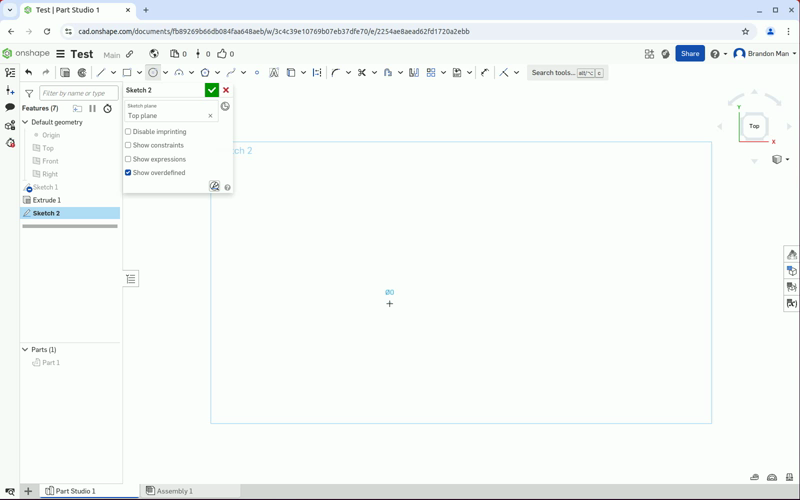
mouse_move(431, 303)
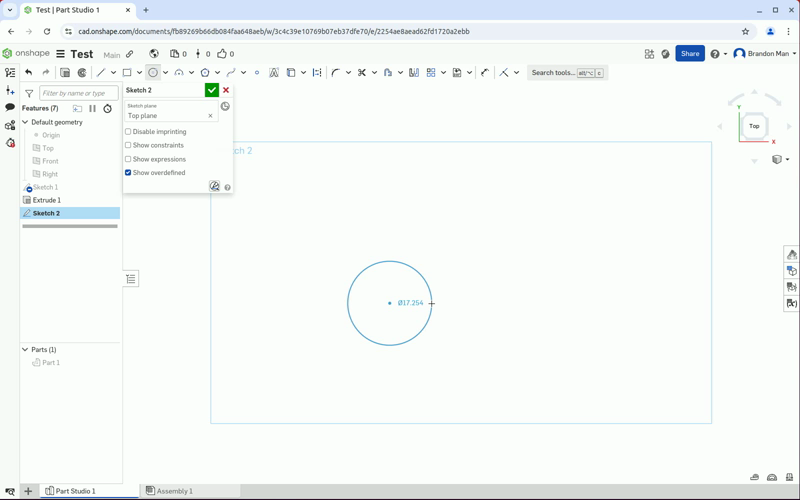
click(431, 303)
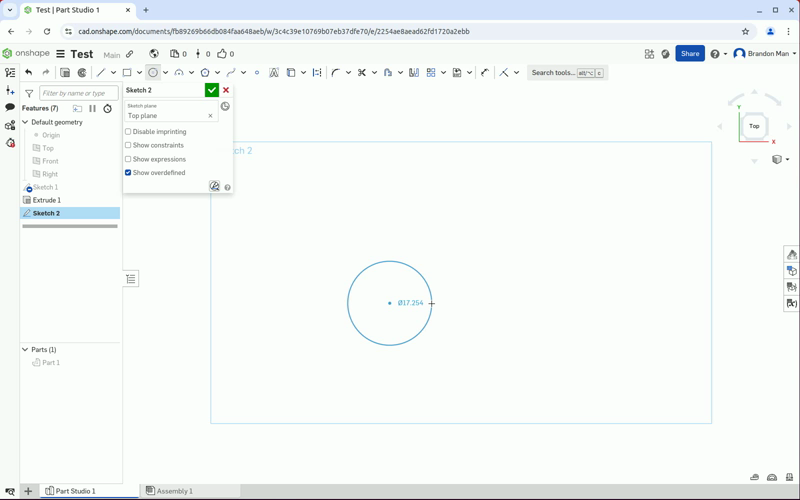
key(esc)
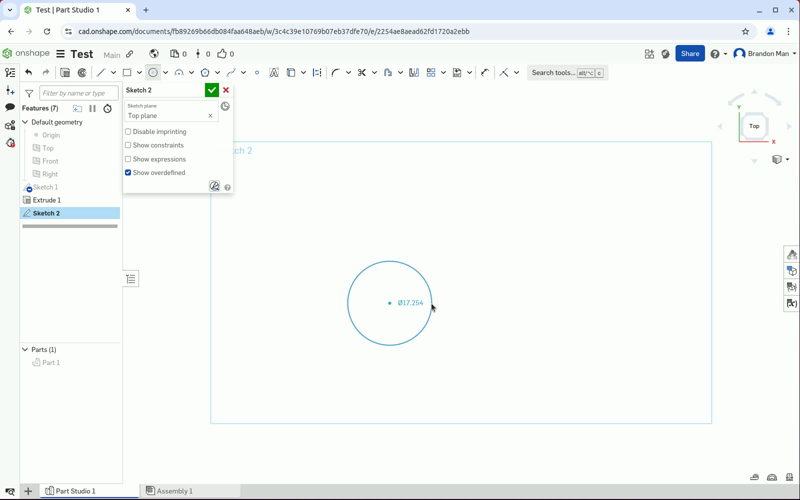
mouse_move(375, 330)
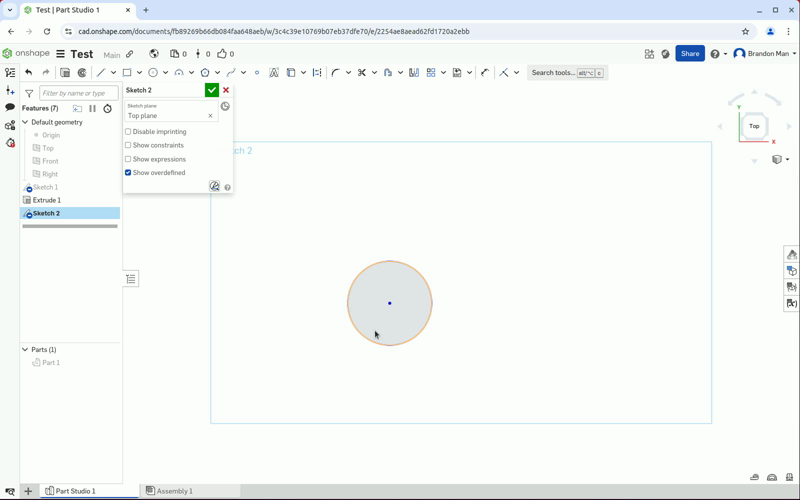
click(375, 330)
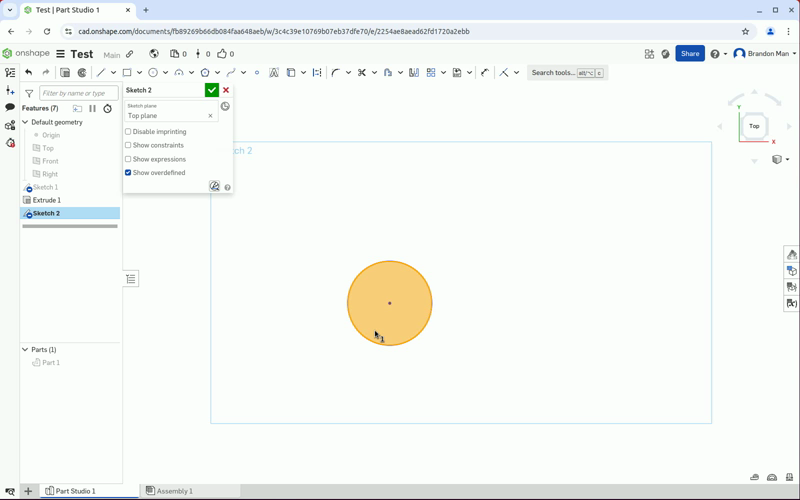
mouse_move(73, 352)
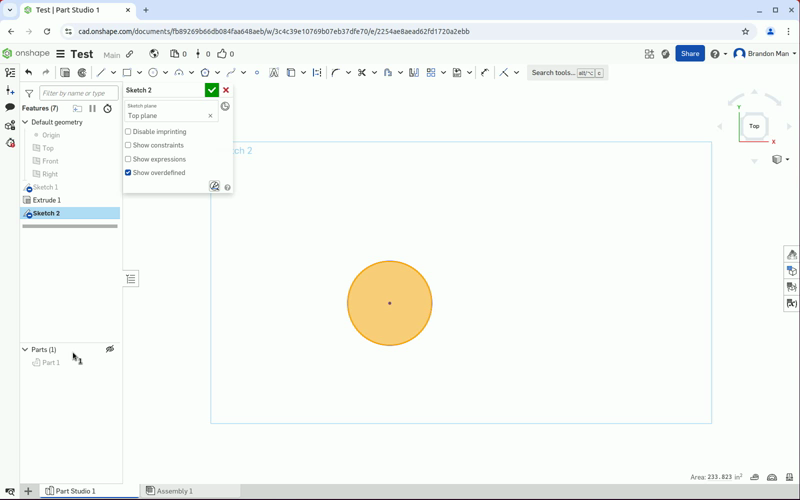
key(shift+y)
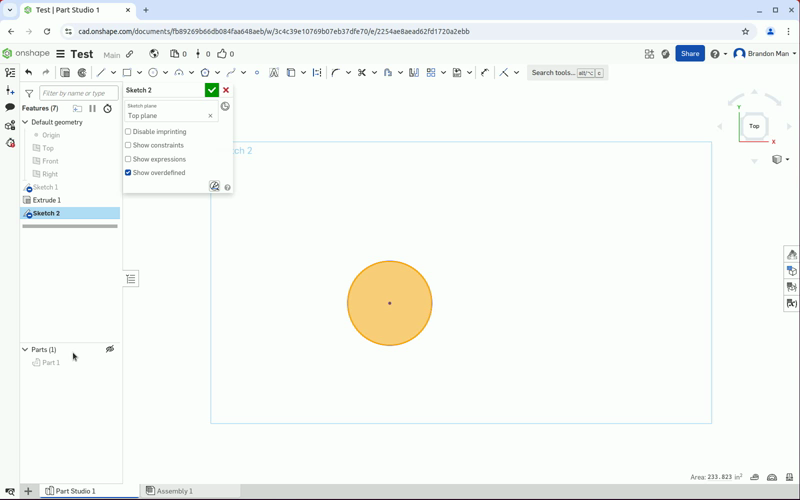
key(shift+e)
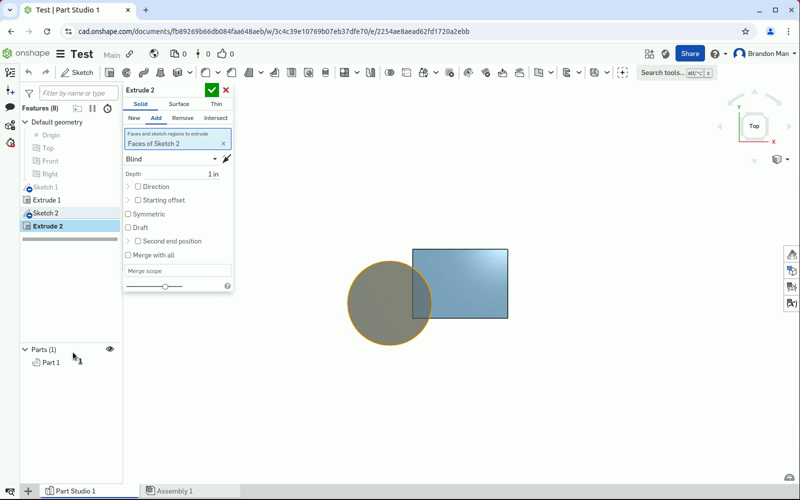
mouse_move(143, 106)
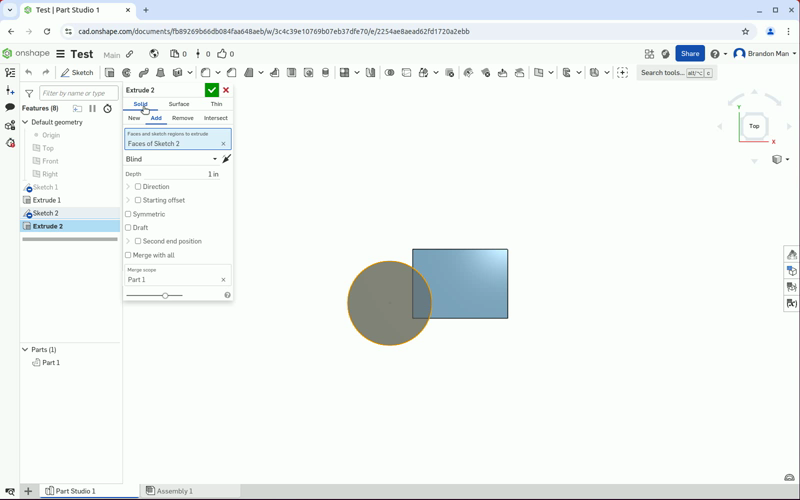
click(143, 106)
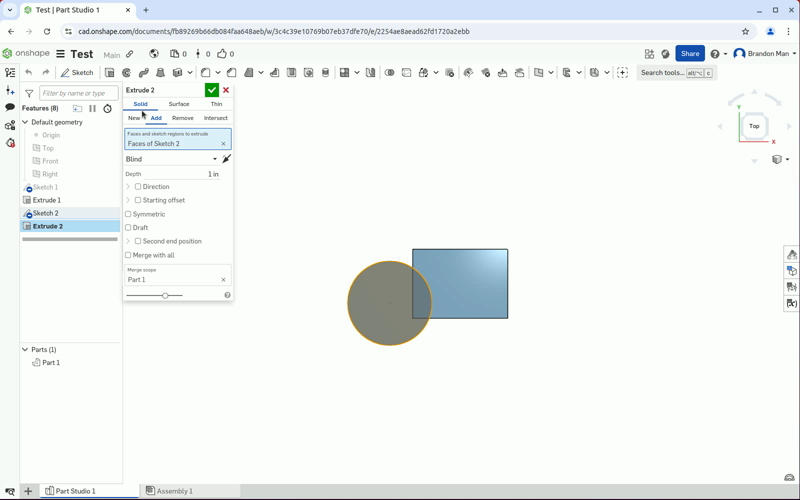
mouse_move(137, 120)
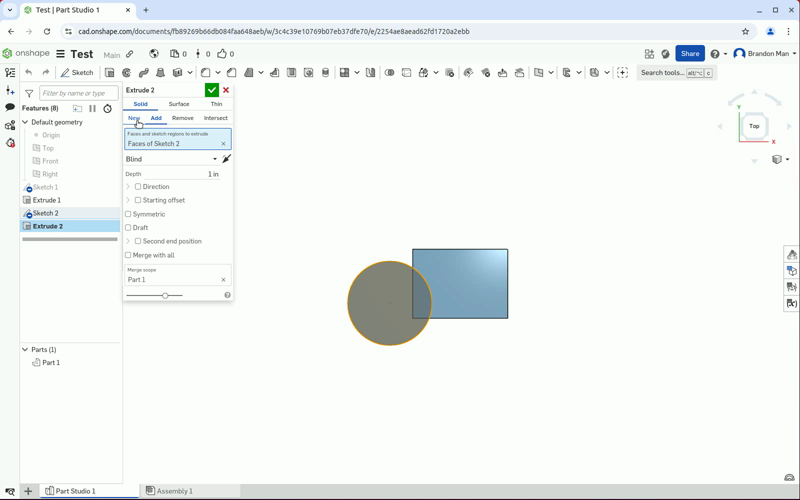
click(137, 120)
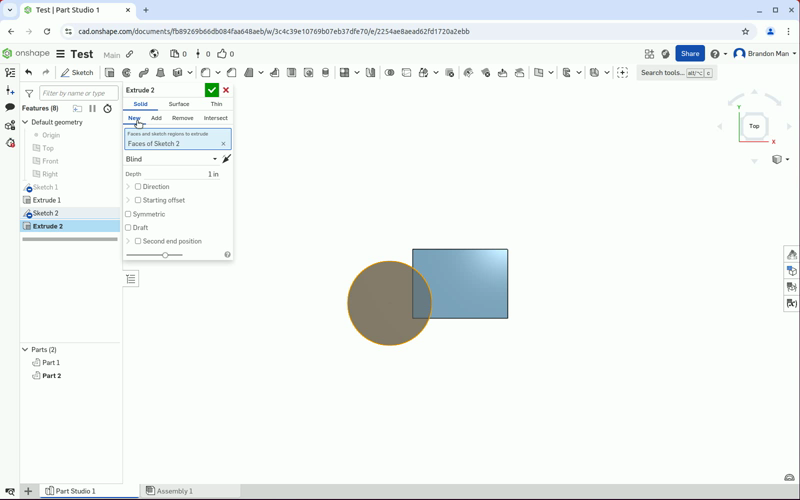
key(tab, 4)
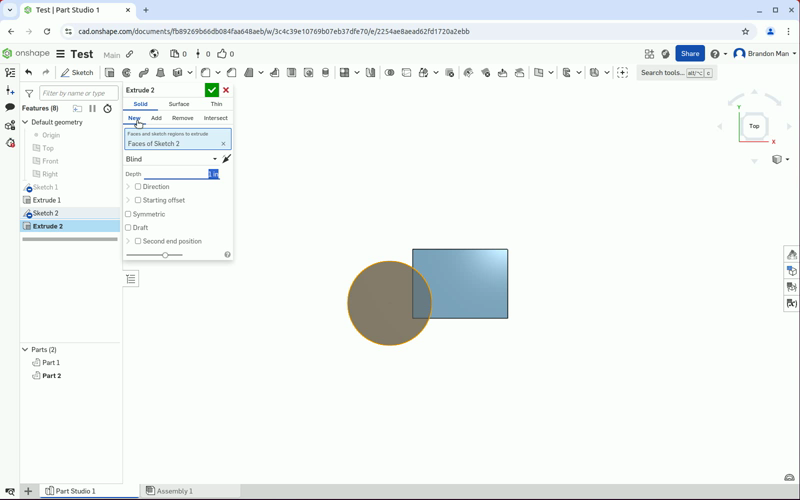
text(22.868)
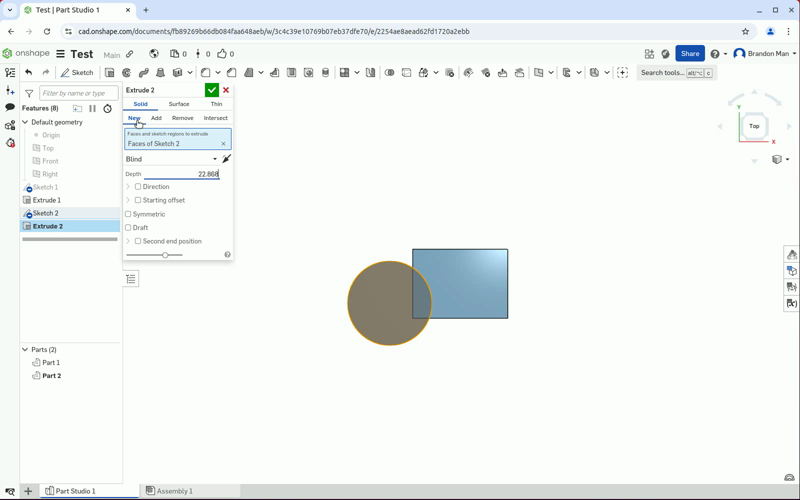
key(enter)
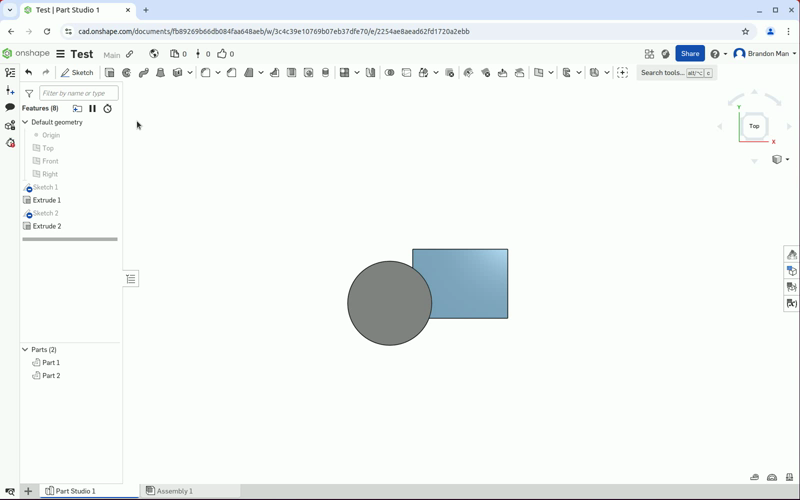
key(shift+h)
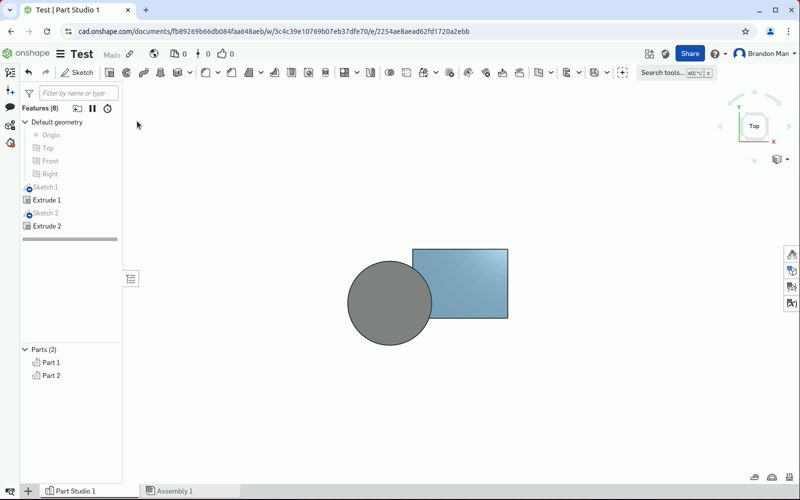
key(shift+h)
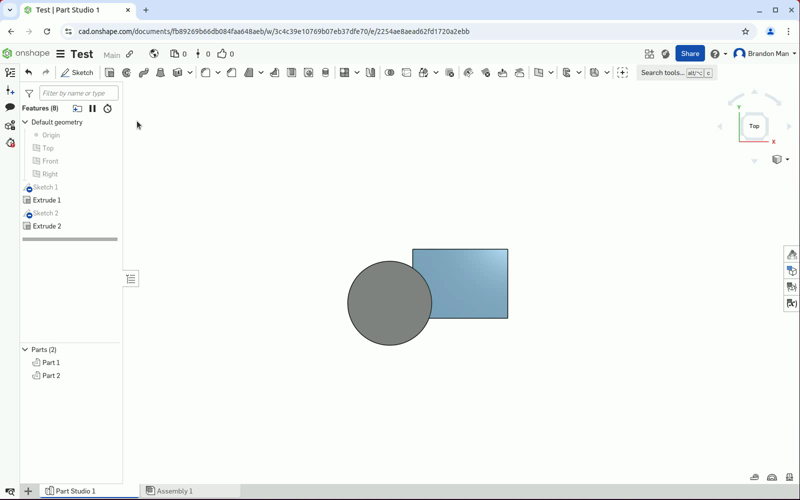
mouse_move(73, 189)
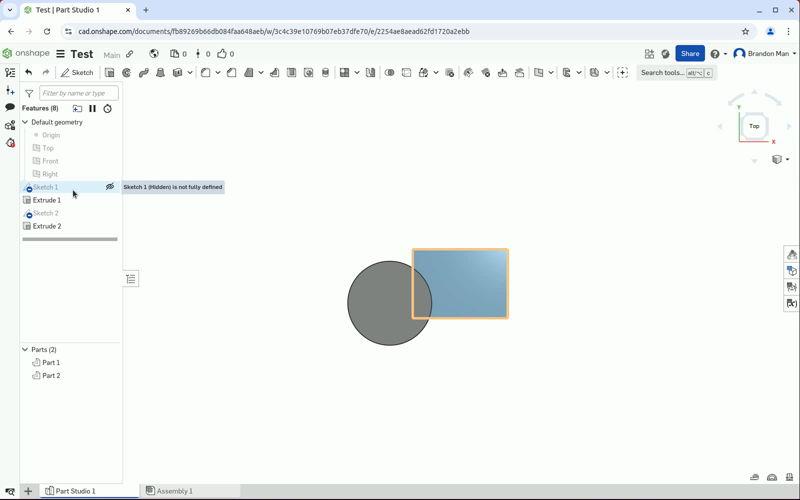
click(73, 189)
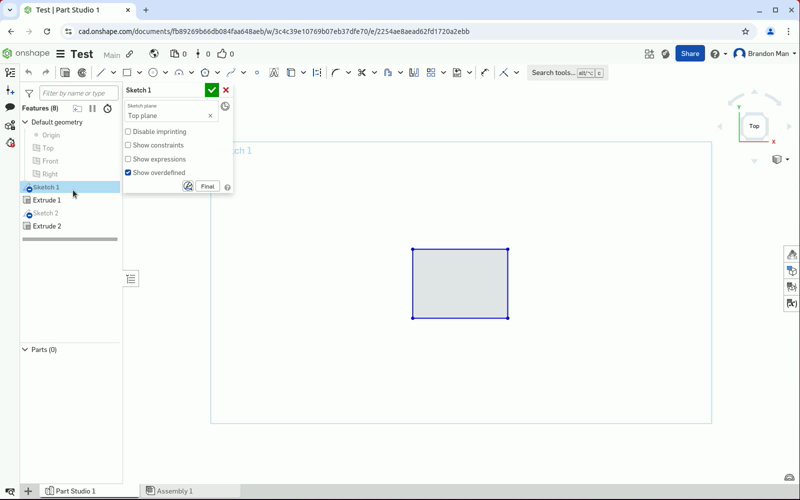
mouse_move(229, 92)
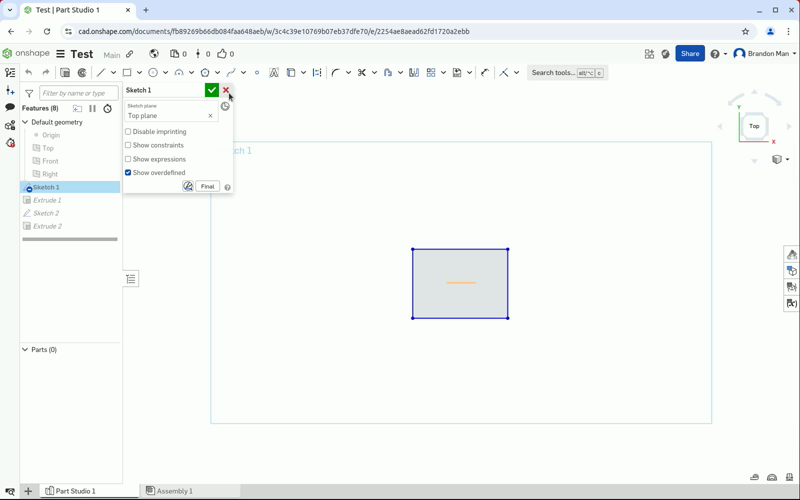
click(229, 92)
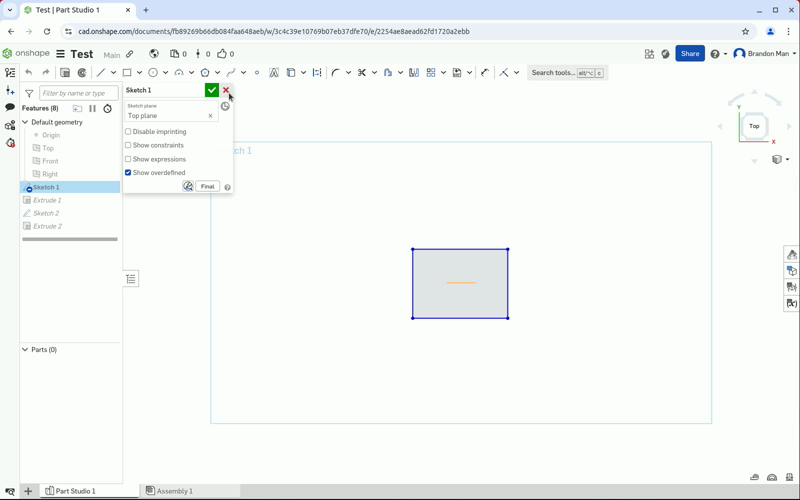
key(shift+s)
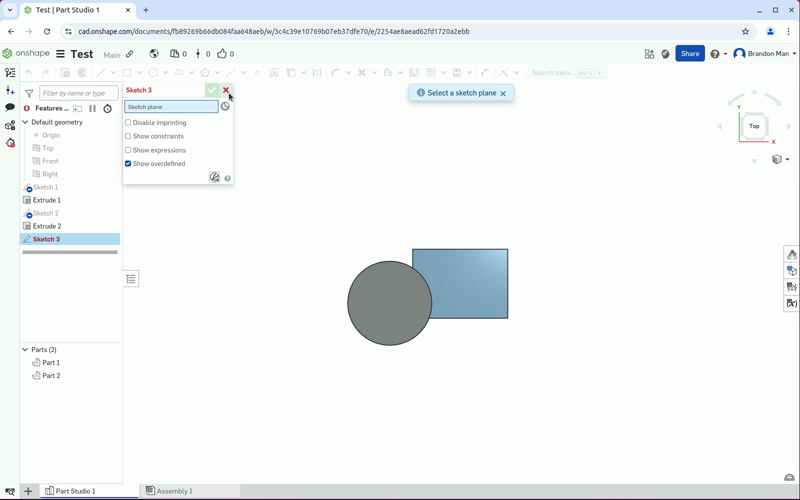
mouse_move(73, 150)
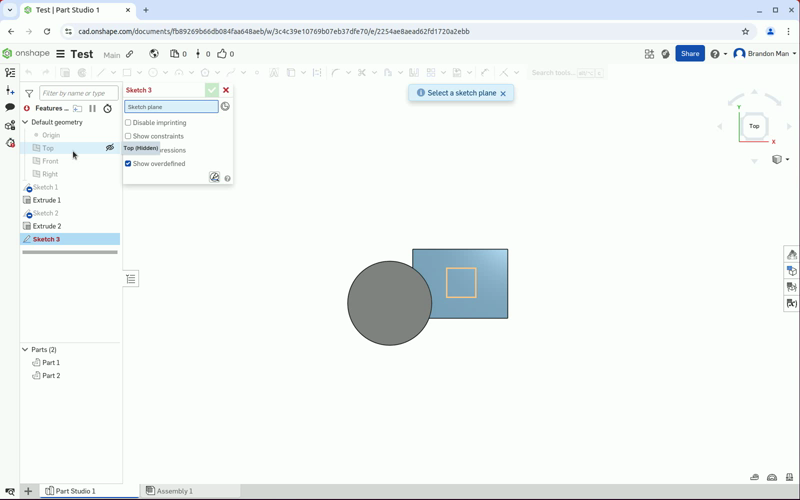
click(73, 150)
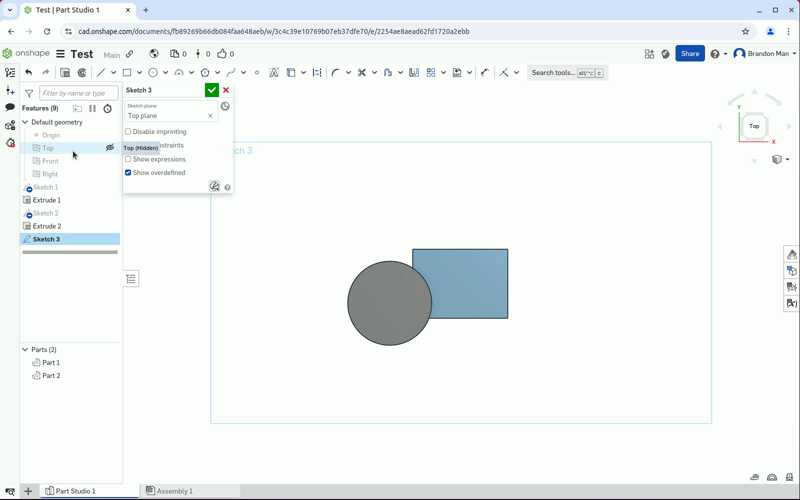
mouse_move(73, 352)
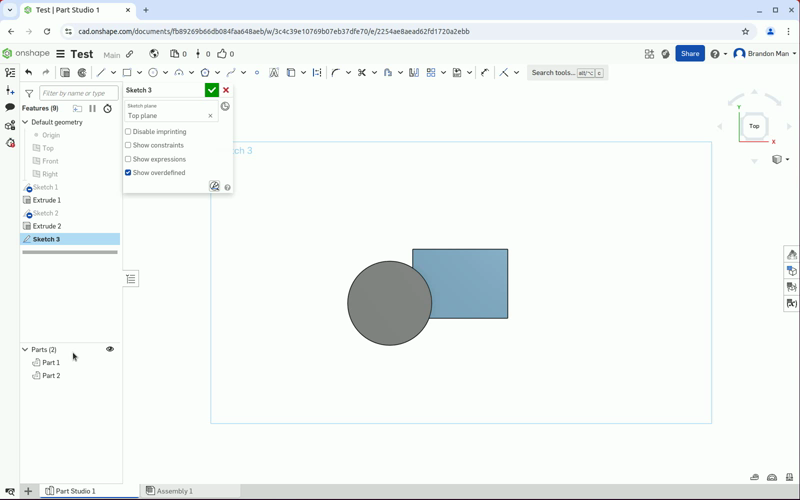
key(y)
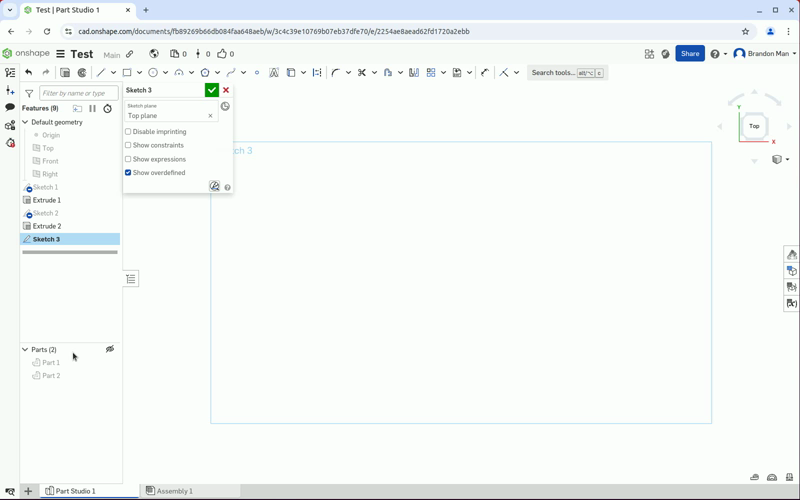
key(c)
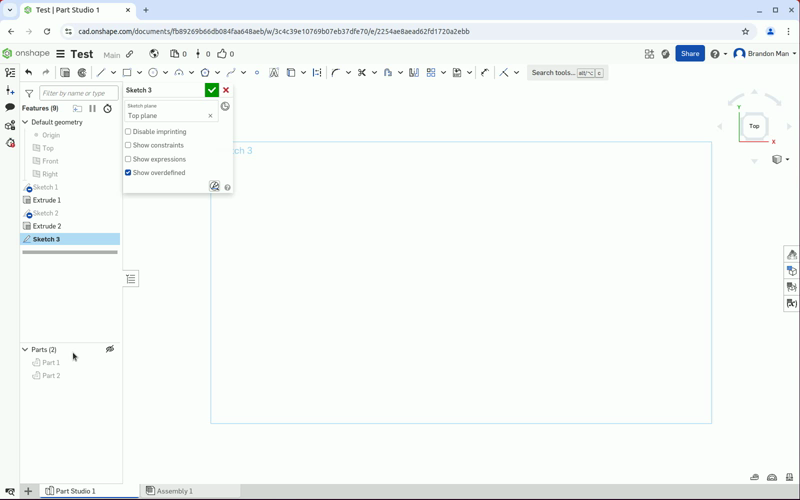
key_down(shift)
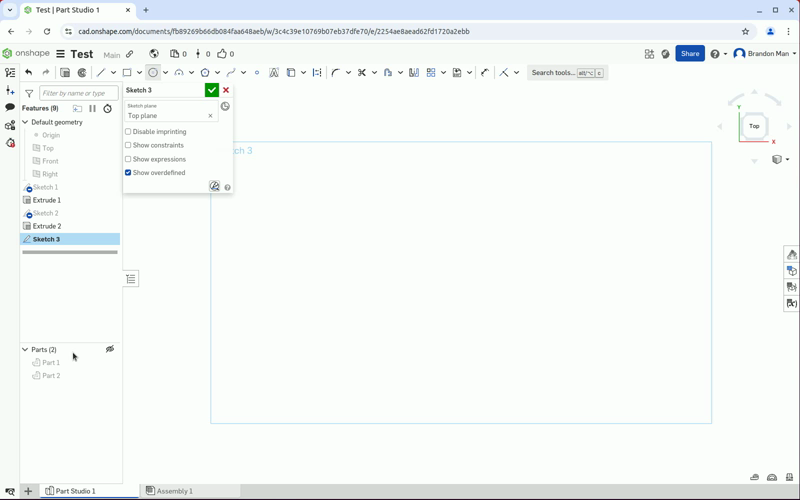
mouse_move(389, 303)
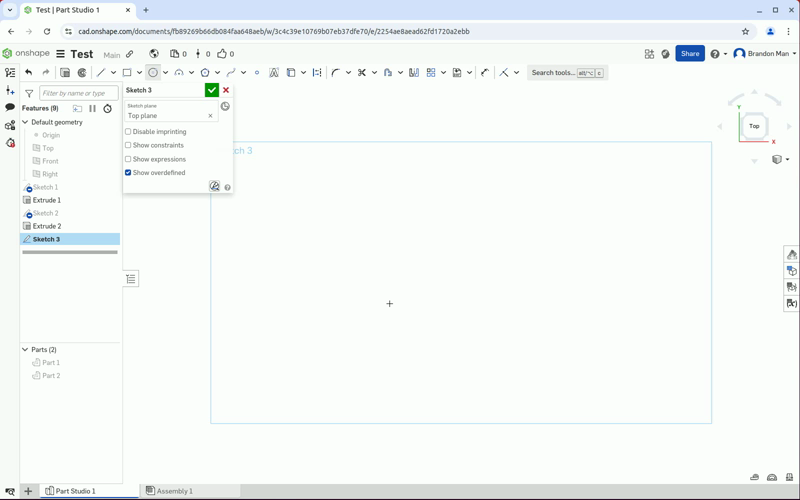
click(389, 303)
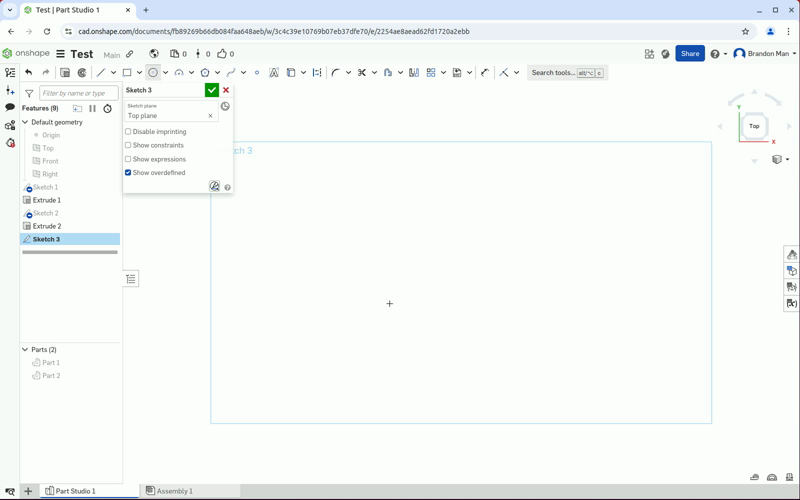
key_up(shift)
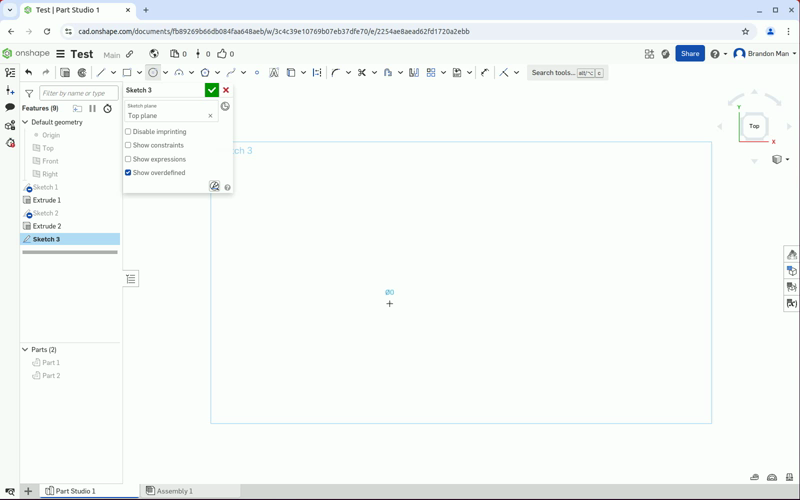
mouse_move(431, 303)
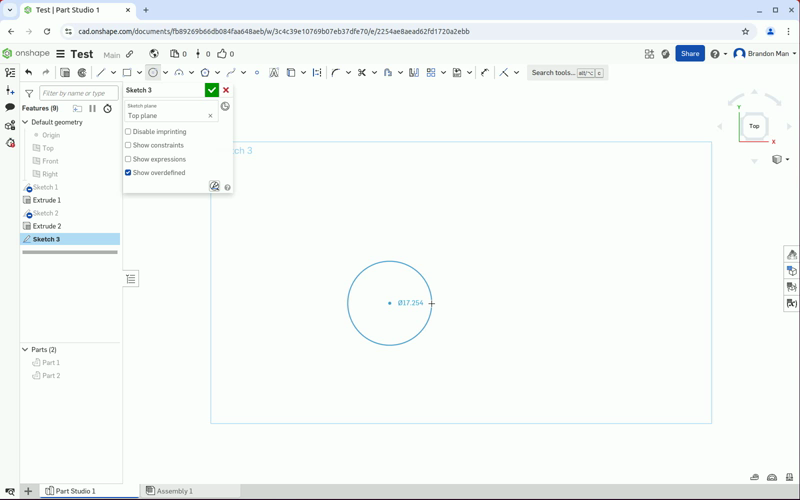
click(431, 303)
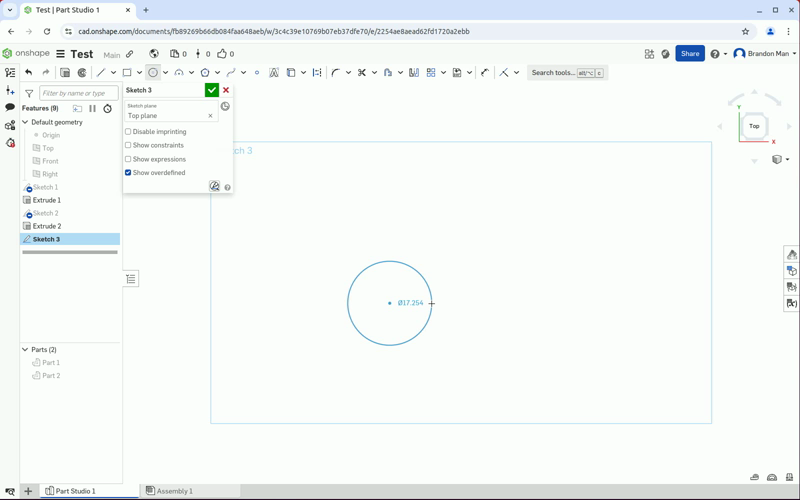
key(esc)
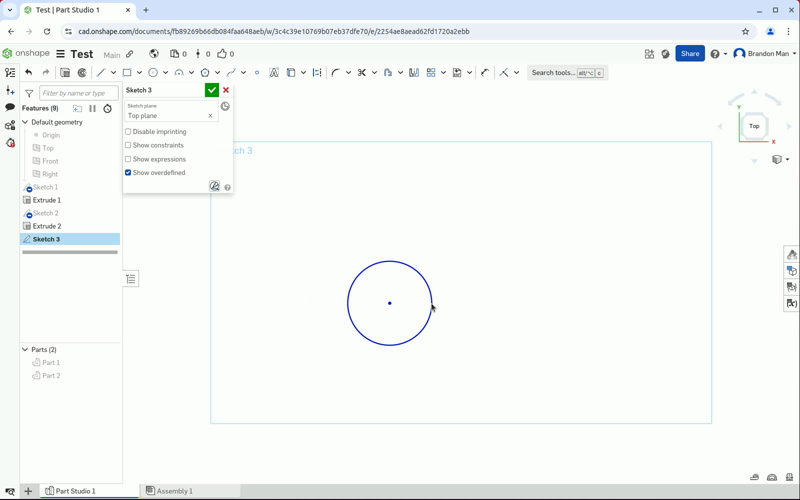
mouse_move(394, 326)
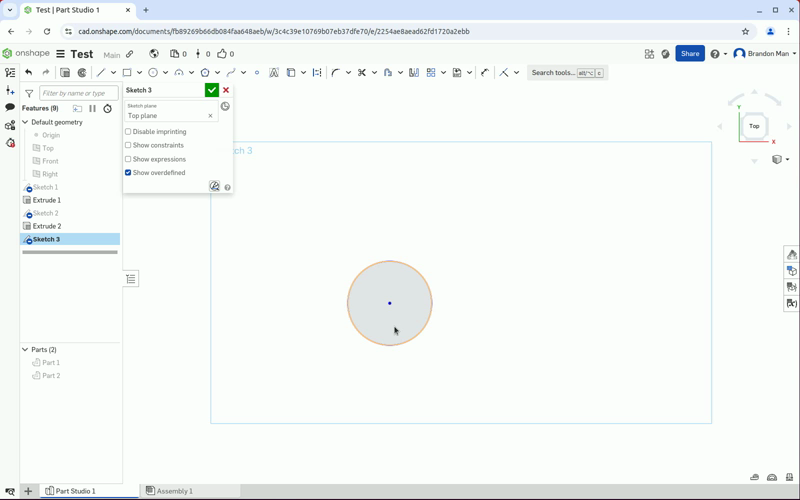
click(394, 326)
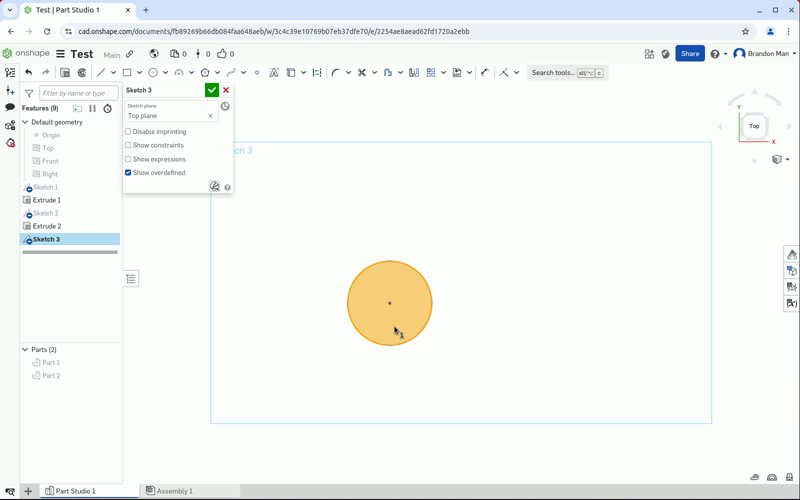
mouse_move(73, 352)
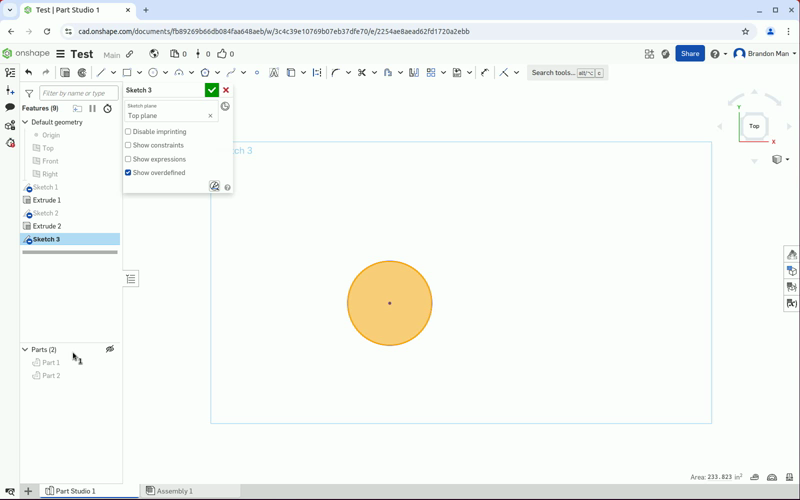
key(shift+y)
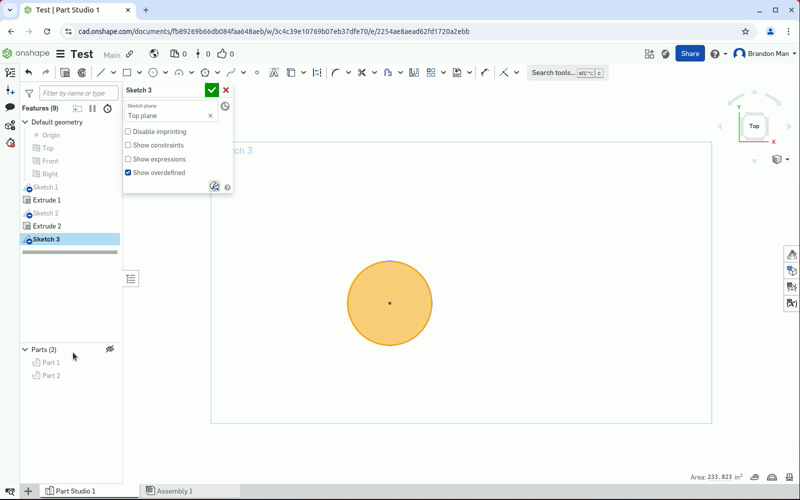
key(shift+e)
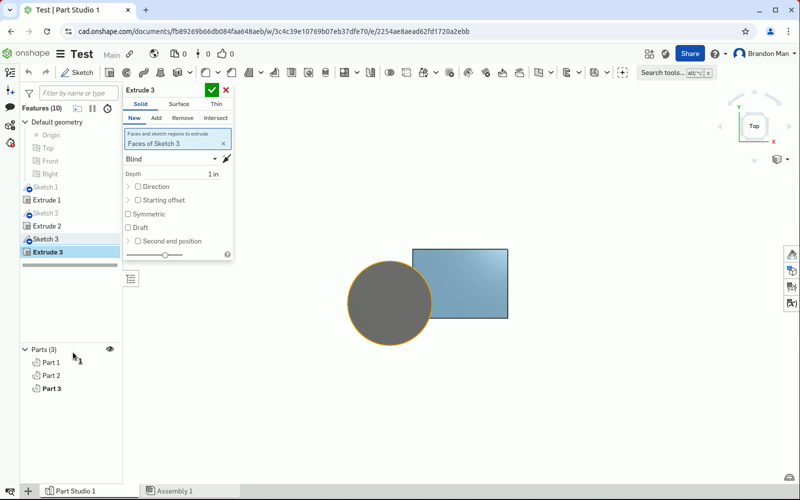
mouse_move(143, 106)
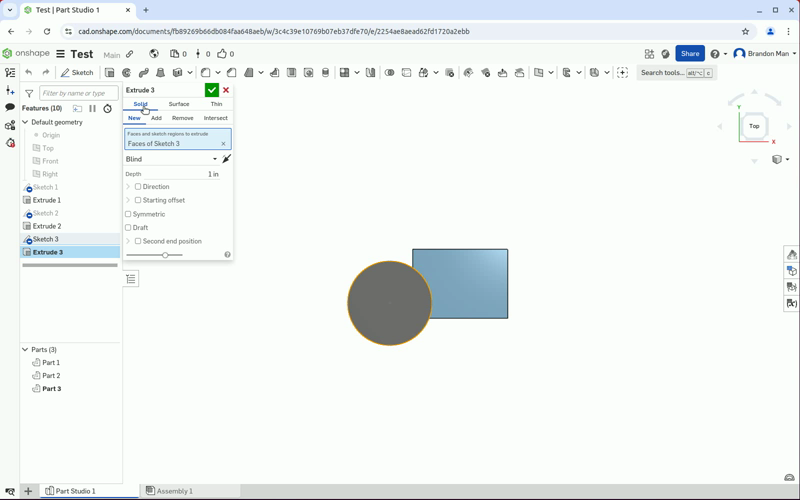
click(143, 106)
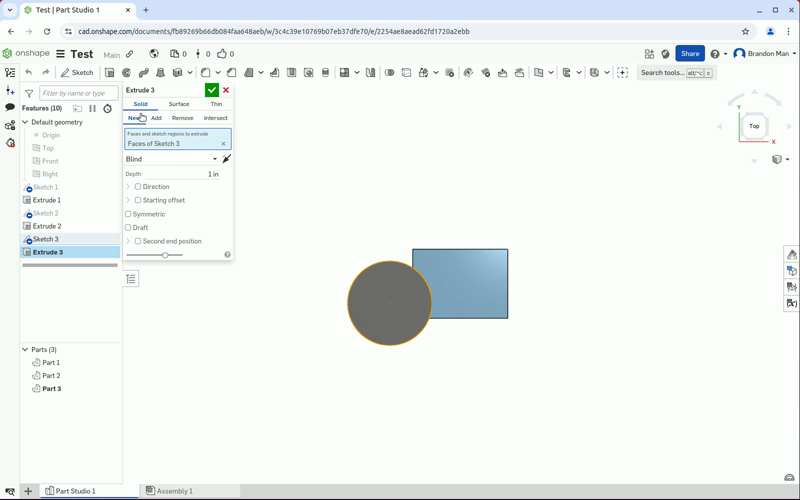
mouse_move(137, 120)
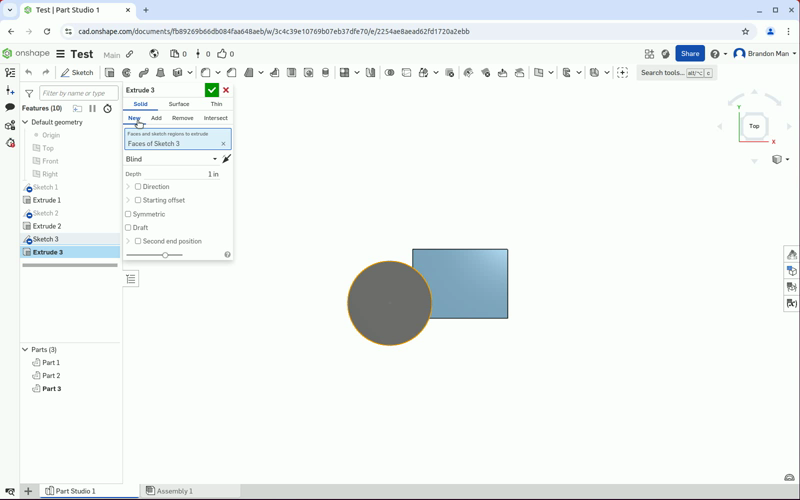
click(137, 120)
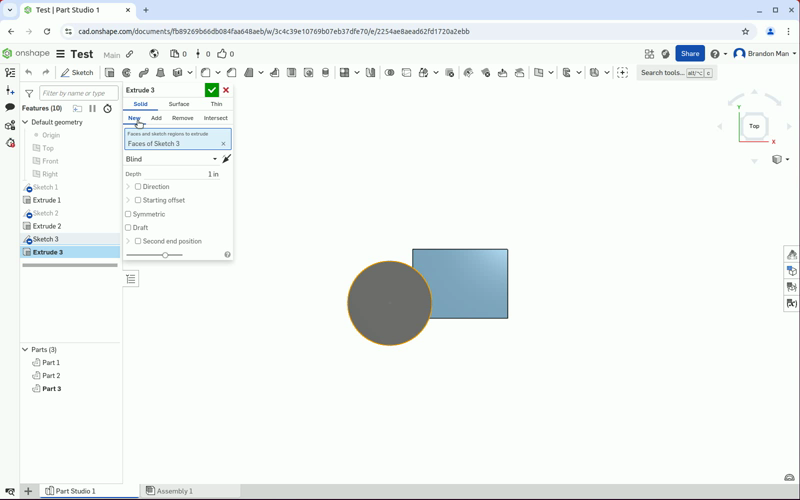
key(tab, 4)
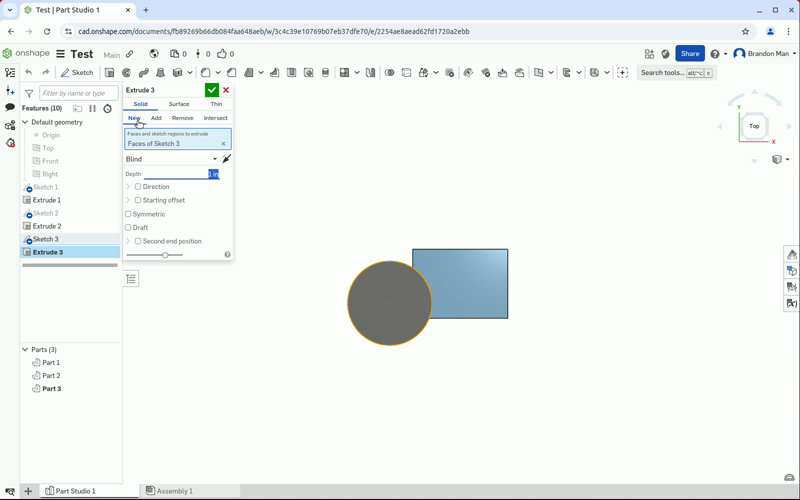
text(22.868)
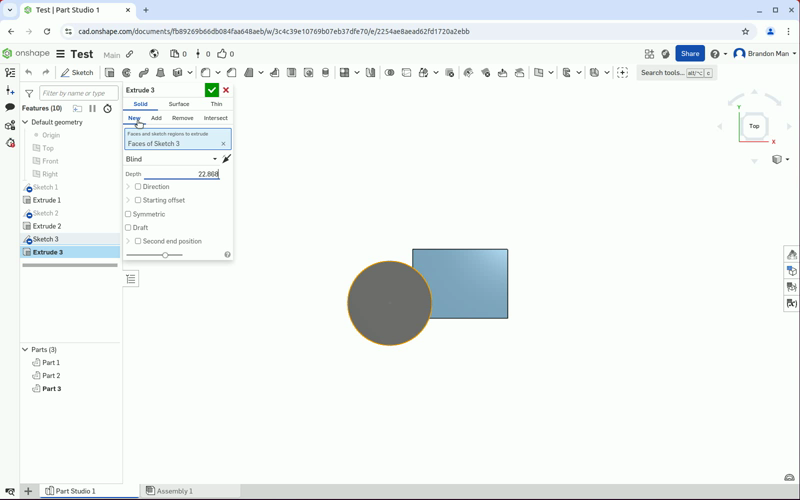
key(enter)
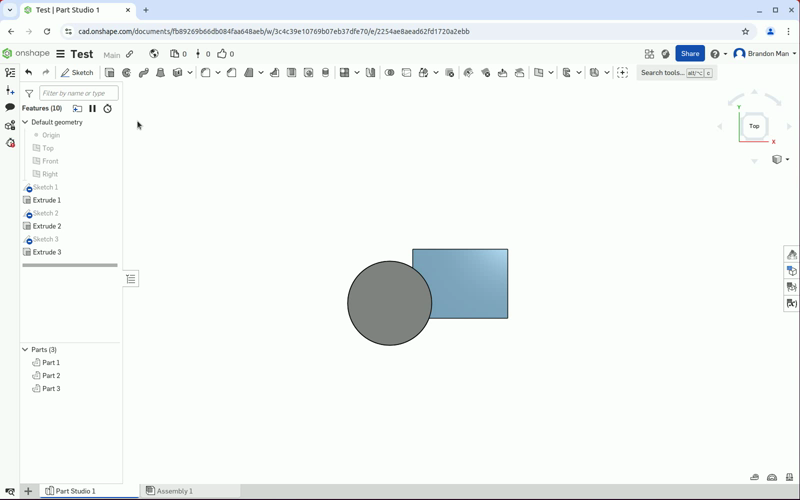
key(shift+h)
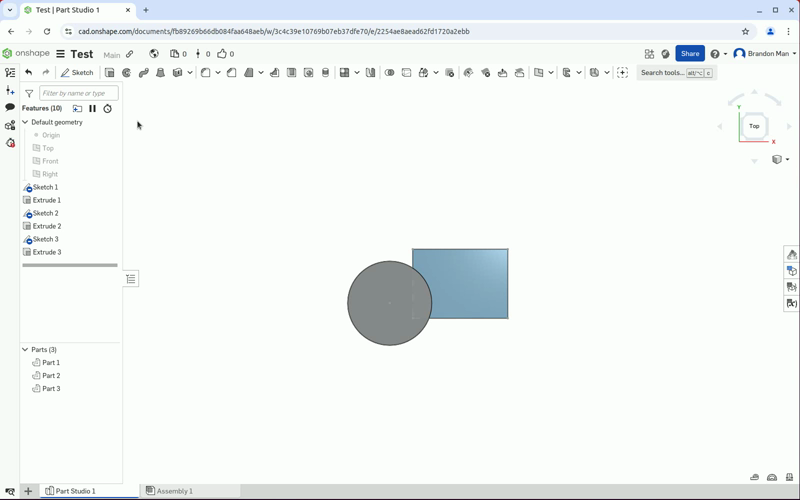
key(shift+h)
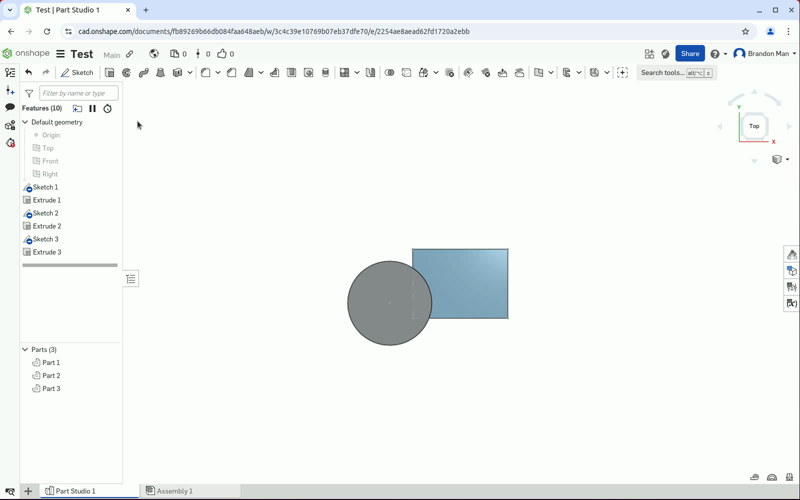
key(shift+7)
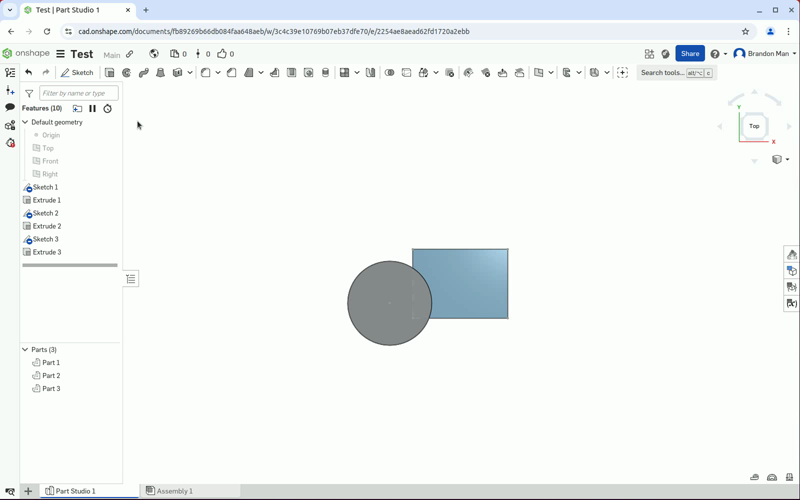
key(up, 3)
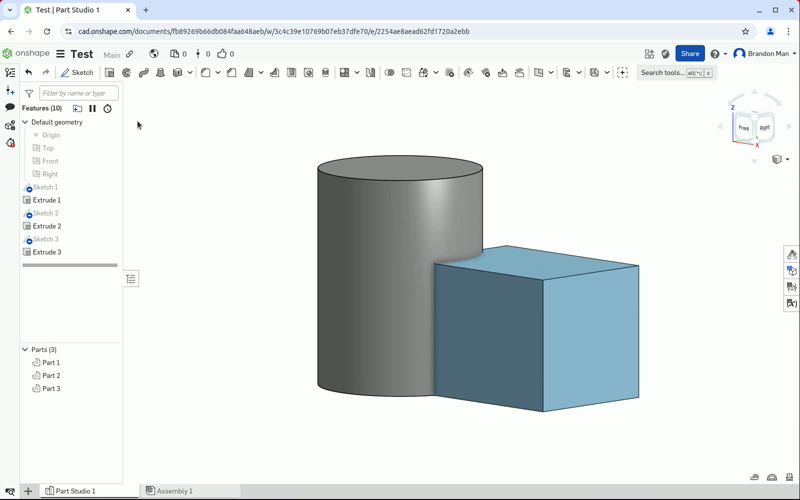
key(left, 3)
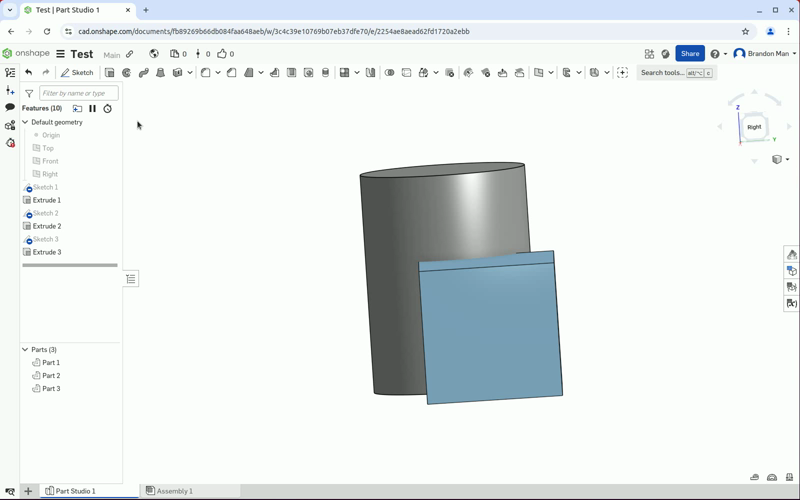
key(right, 3)
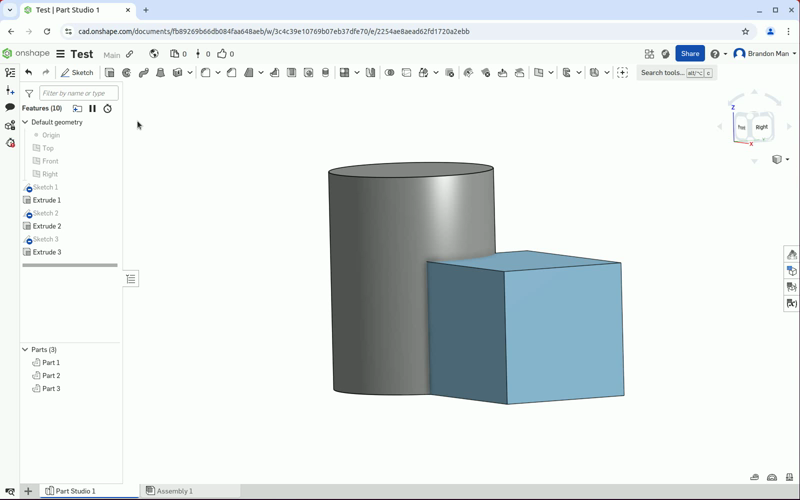
key(down, 3)
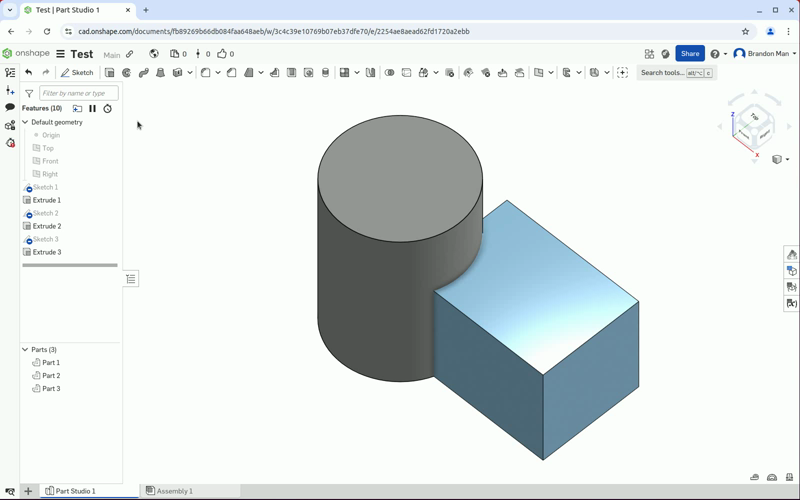
mouse_move(73, 189)
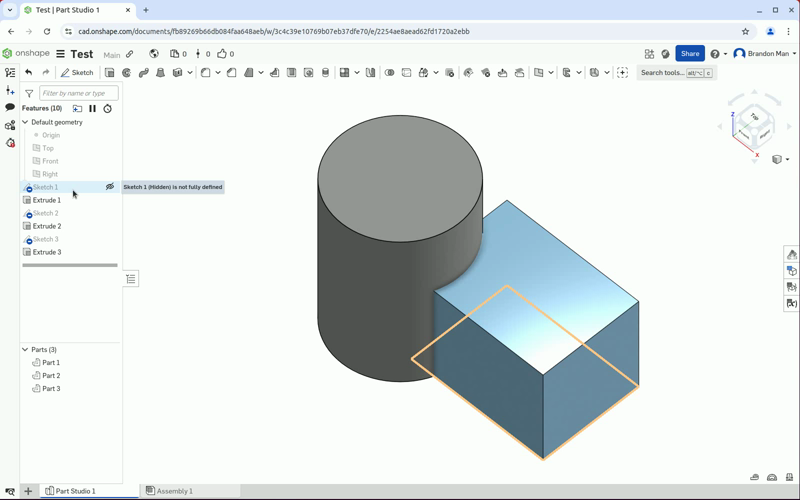
click(73, 189)